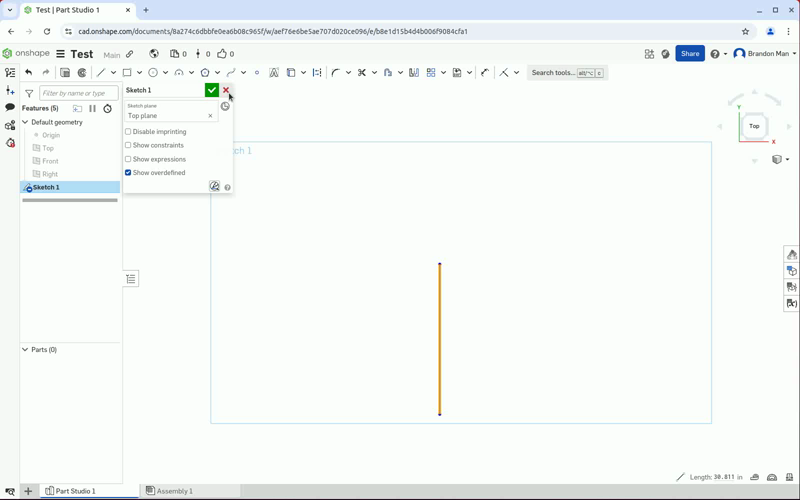
key(shift+h)
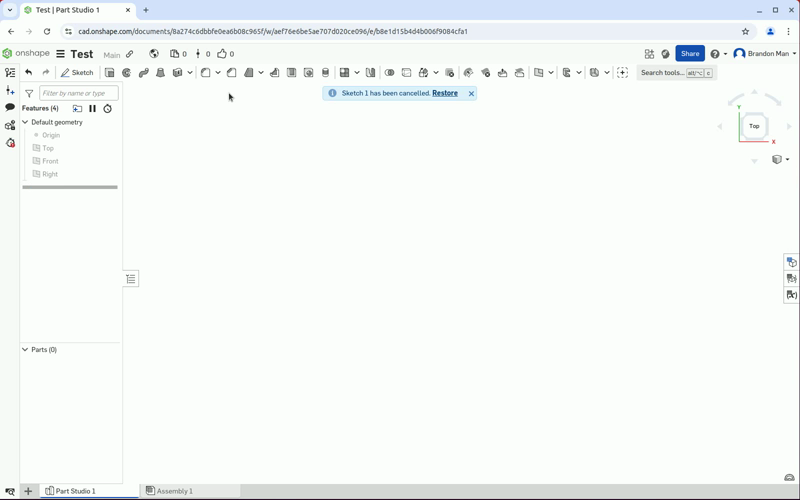
mouse_move(73, 352)
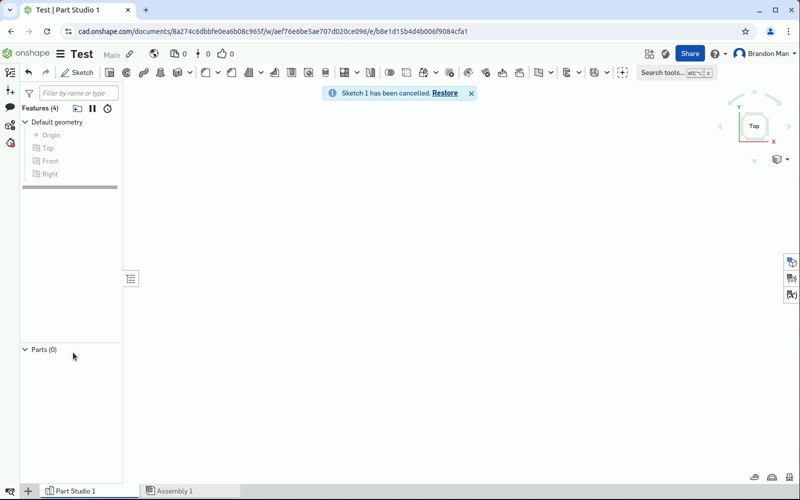
key(y)
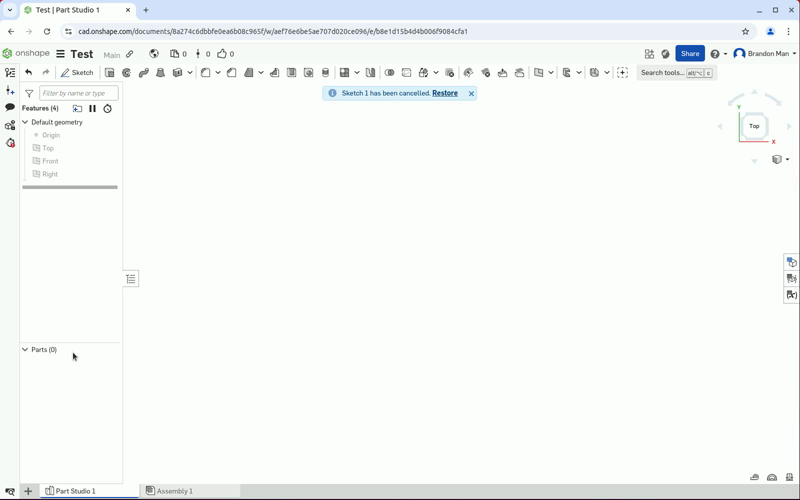
key(shift+p)
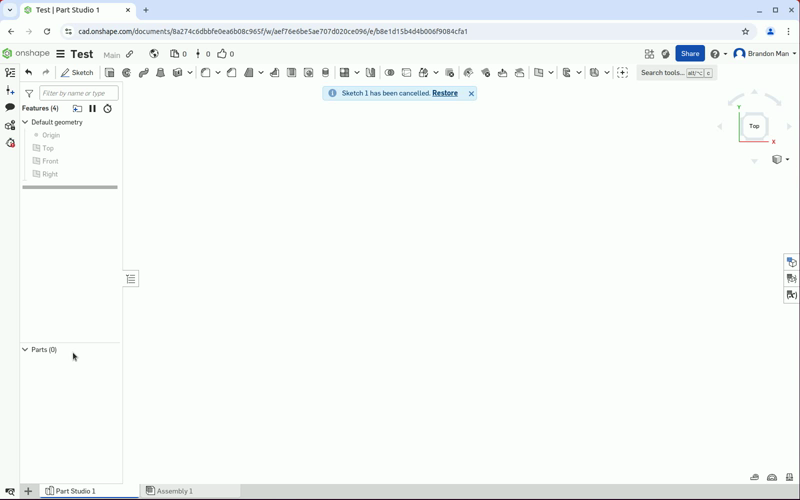
key(space)
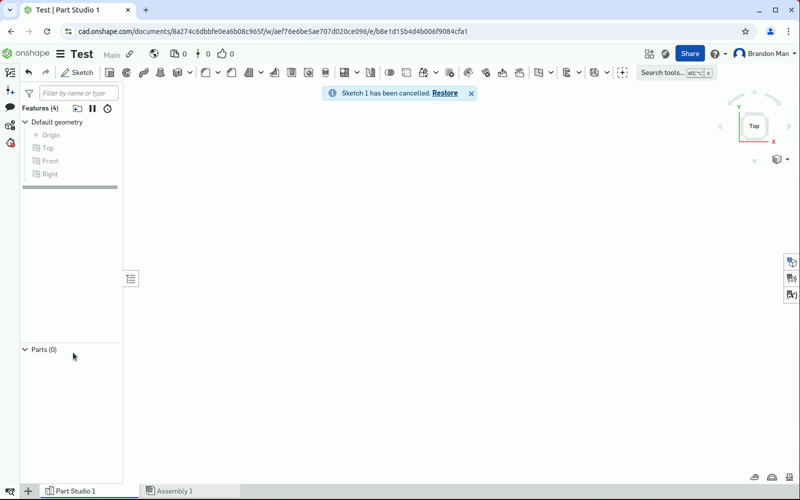
key_down(shift)
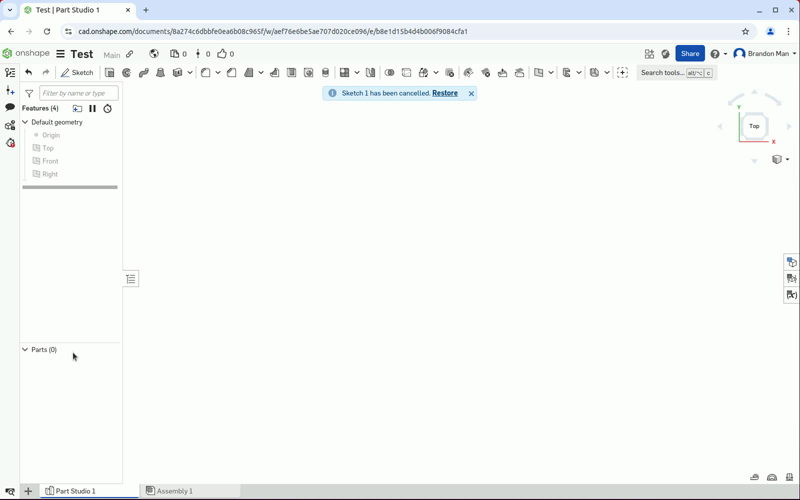
key(up)
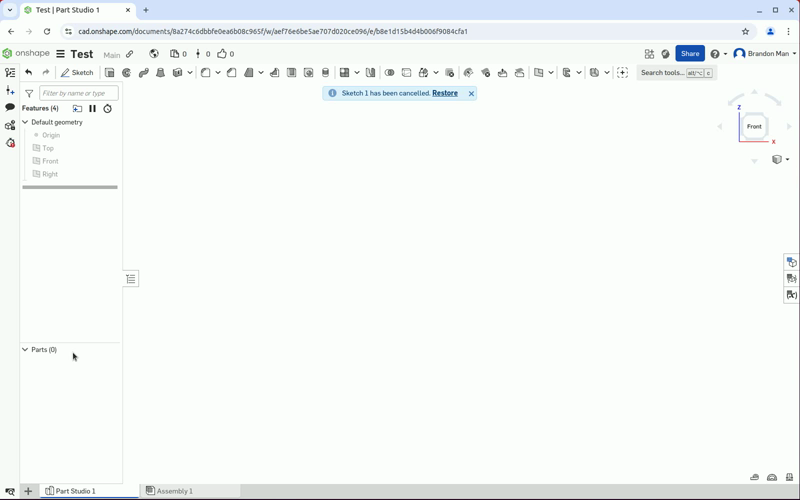
key_up(shift)
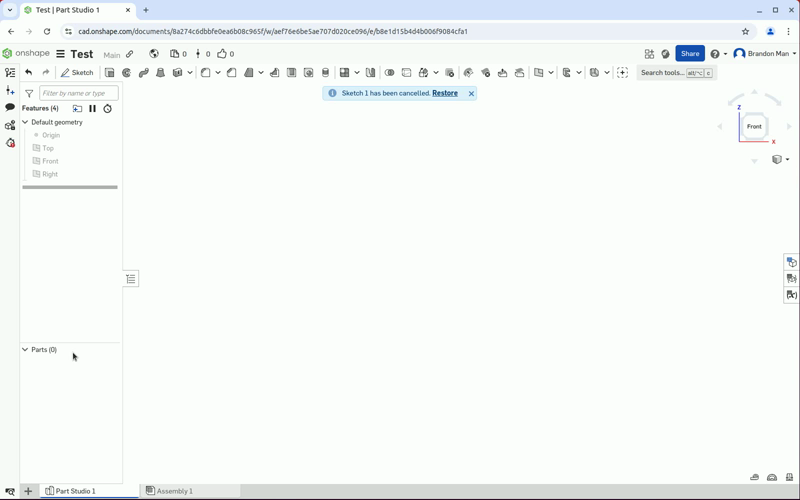
mouse_move(73, 352)
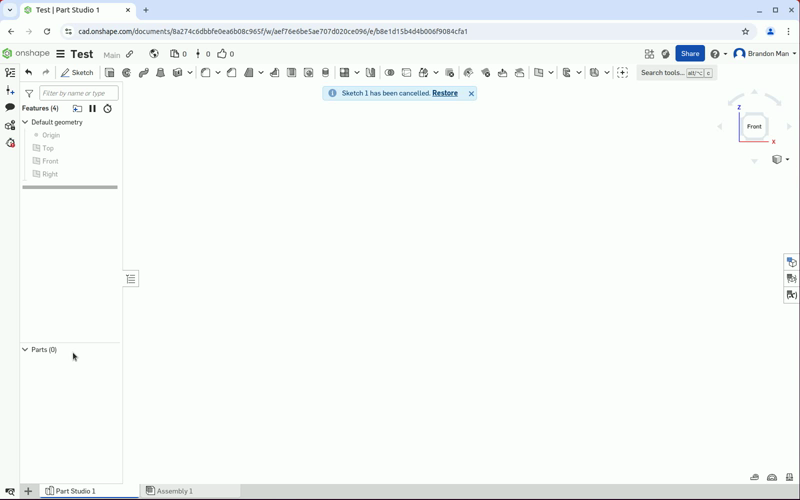
key(shift+y)
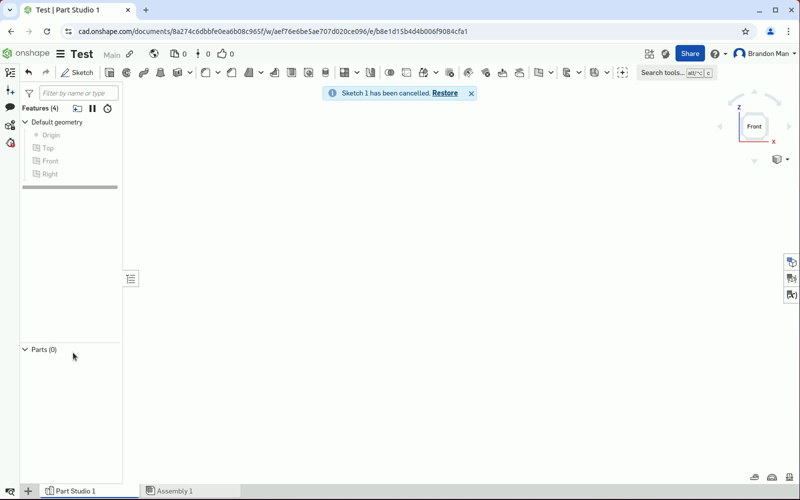
key(shift+s)
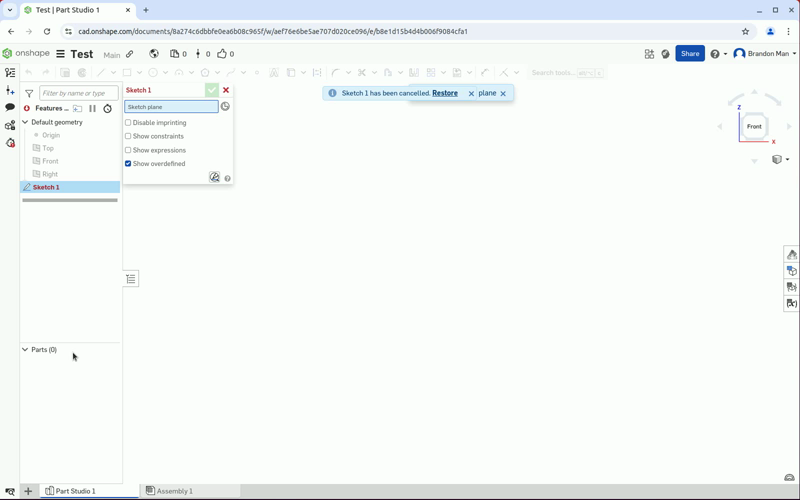
mouse_move(73, 163)
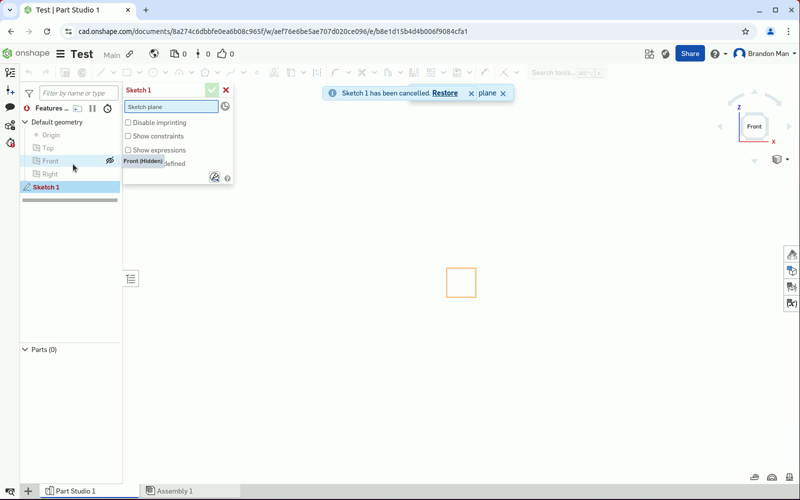
click(73, 163)
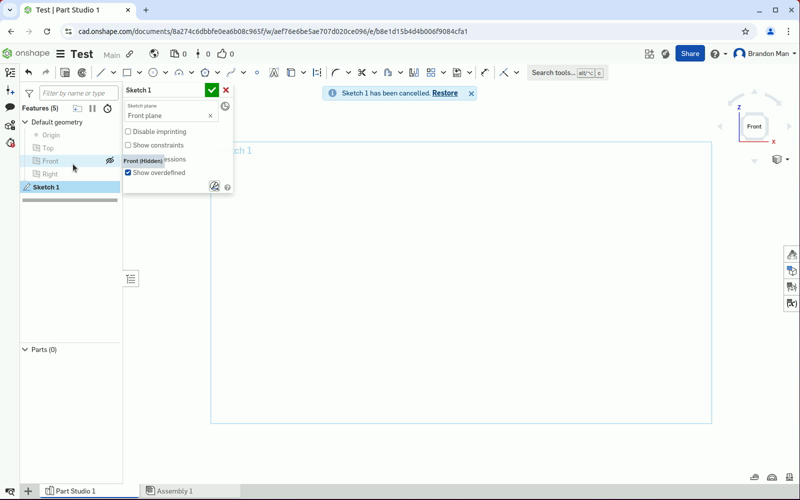
mouse_move(73, 352)
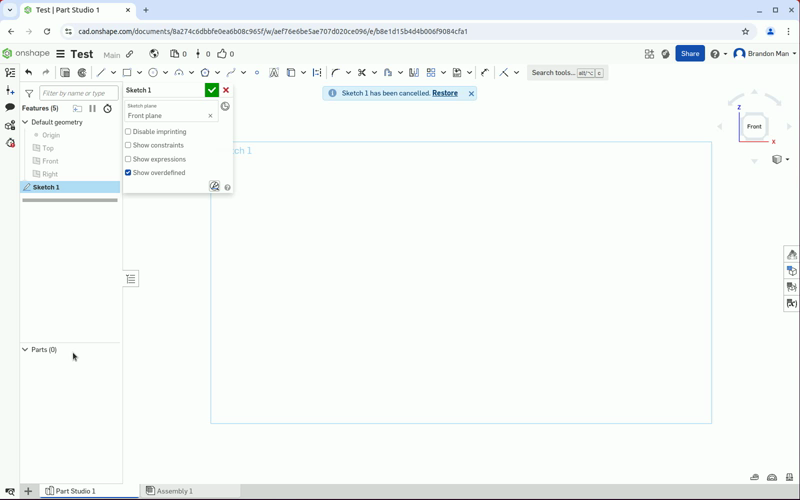
key(y)
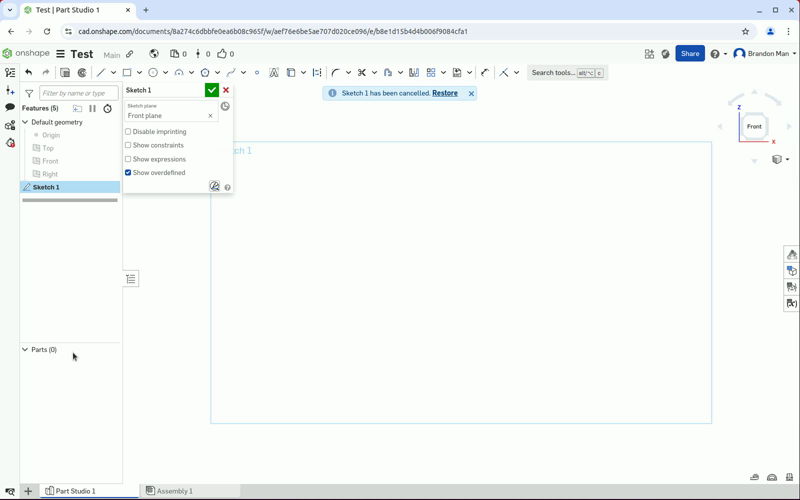
key(l)
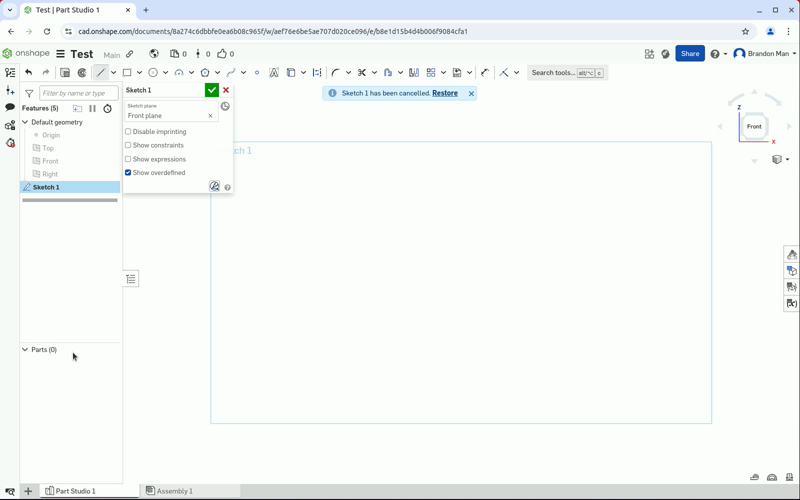
key_down(shift)
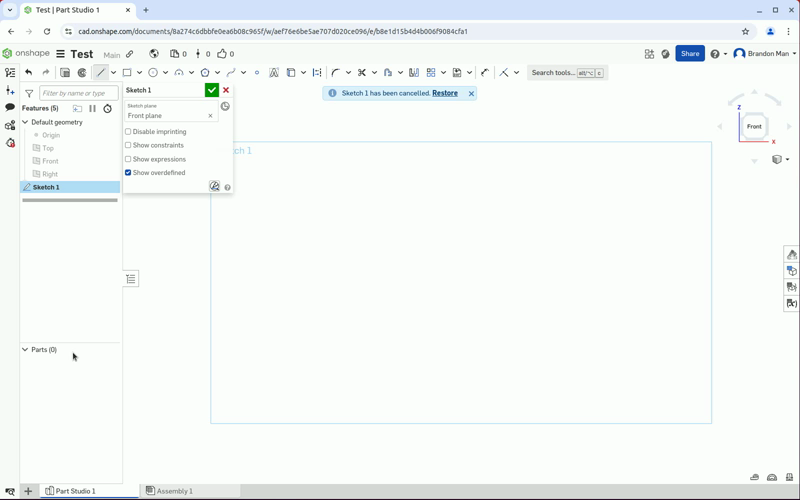
mouse_move(406, 282)
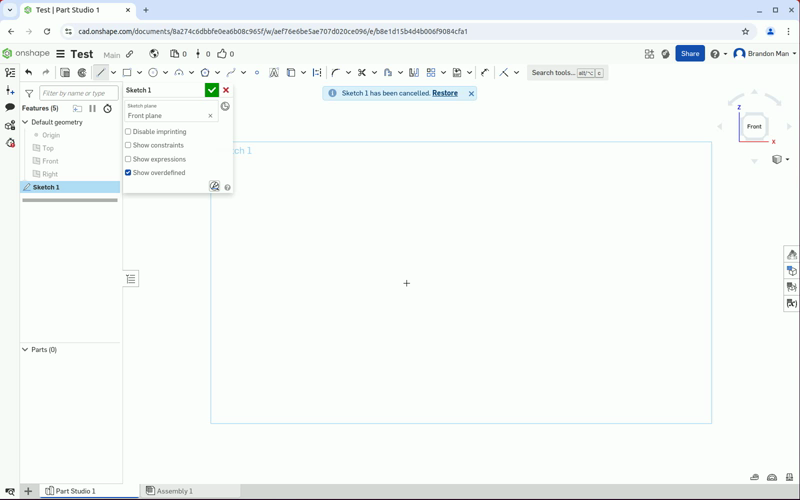
click(406, 282)
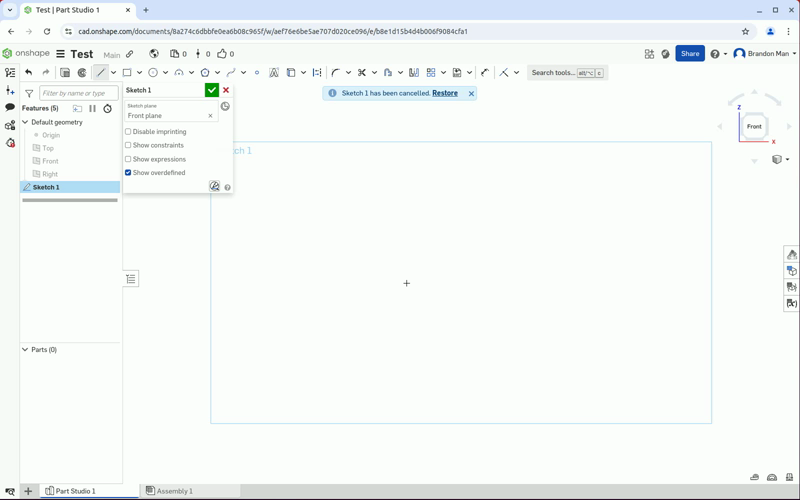
key_up(shift)
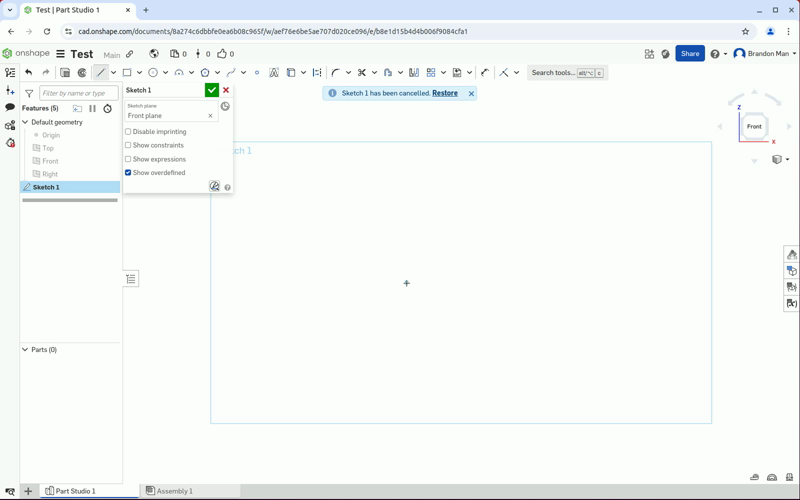
key_down(shift)
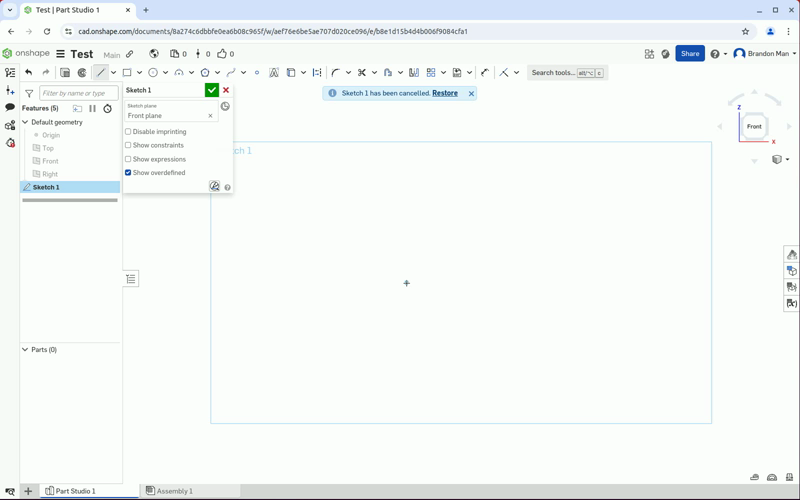
mouse_move(541, 282)
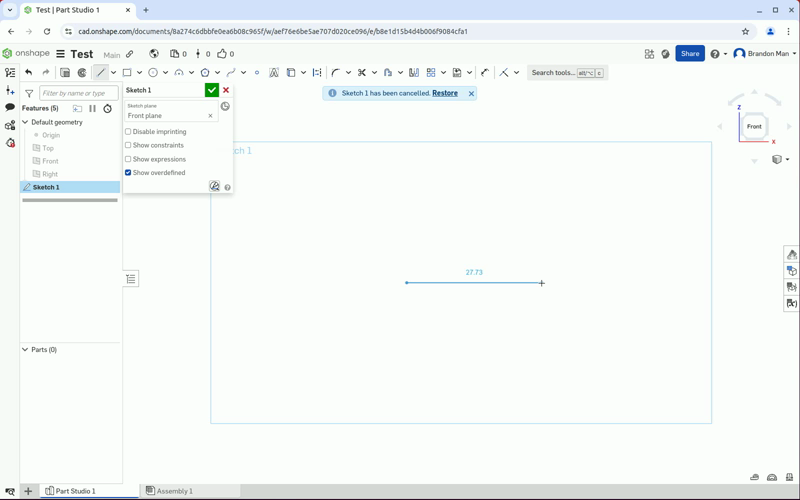
click(541, 282)
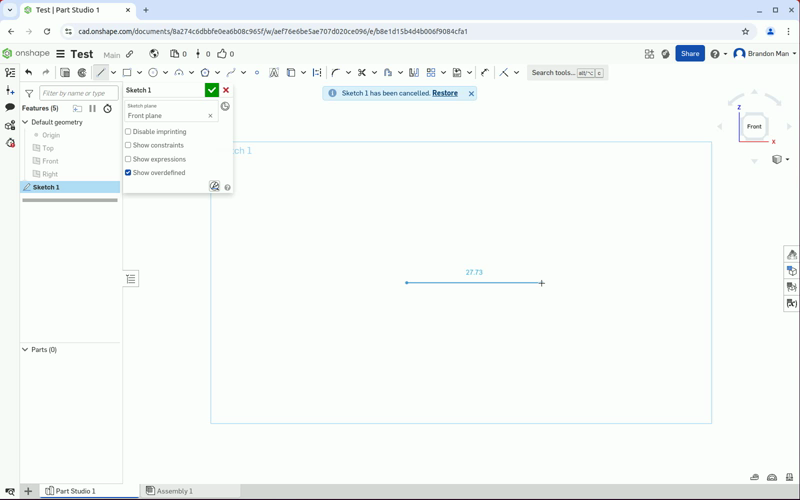
key_up(shift)
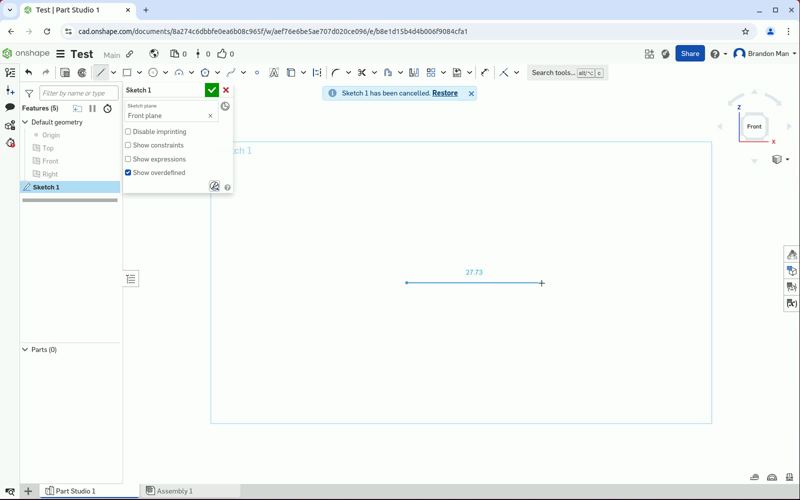
key_down(shift)
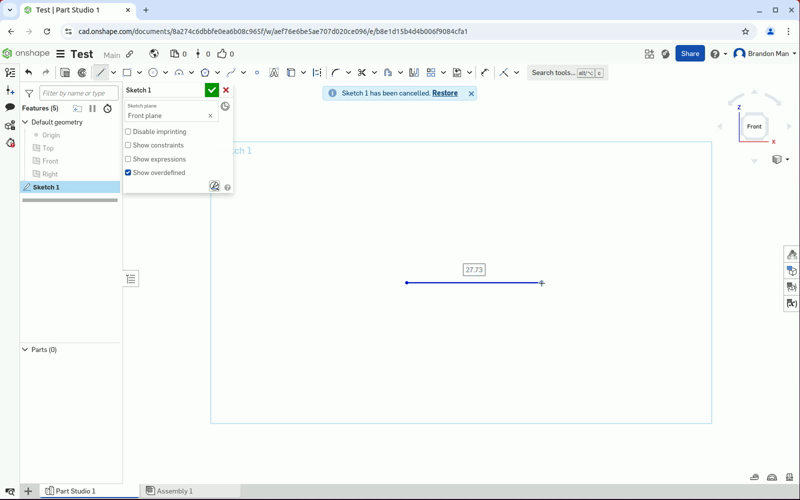
mouse_move(541, 170)
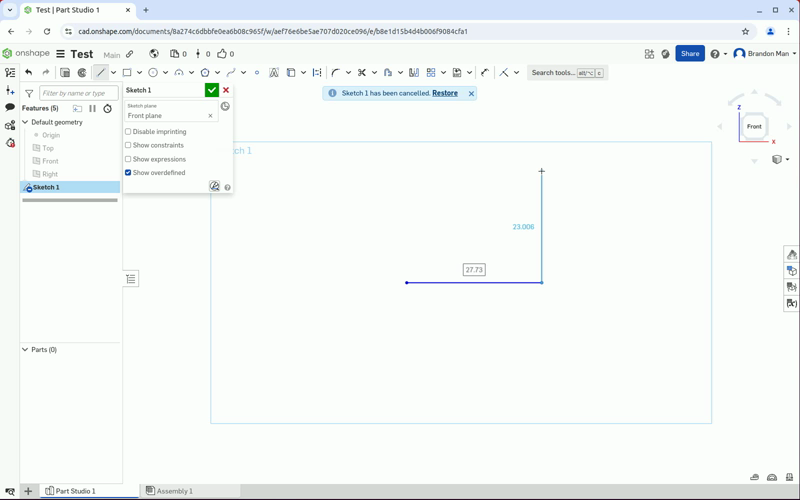
click(541, 170)
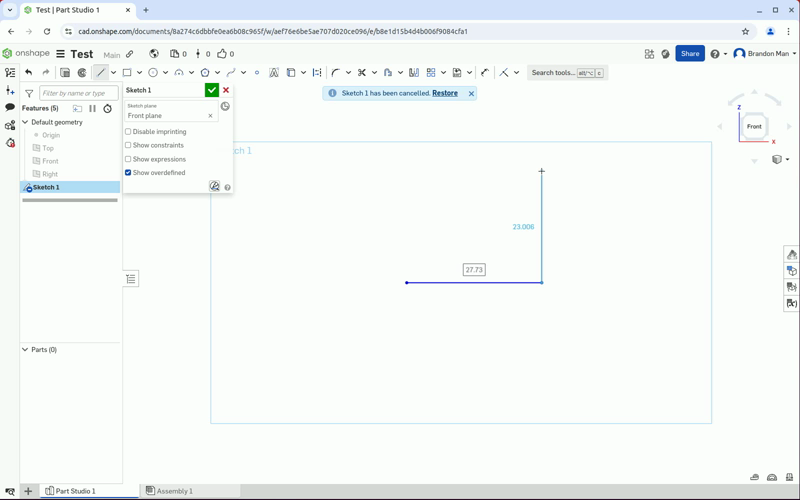
key_up(shift)
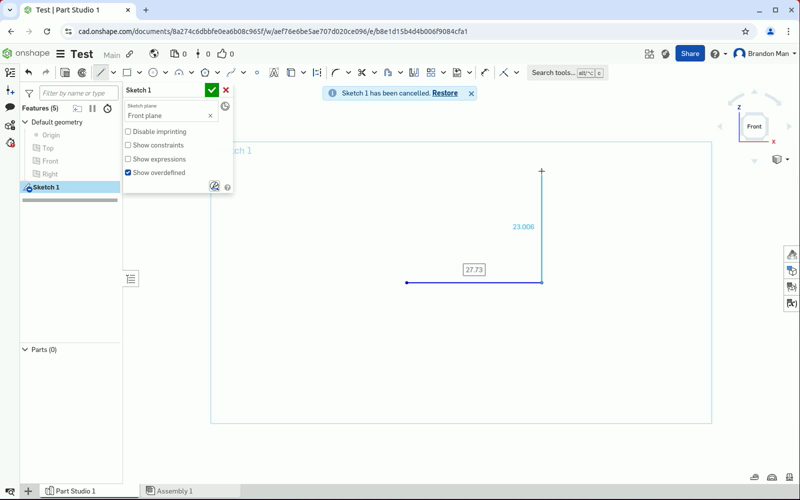
key_down(shift)
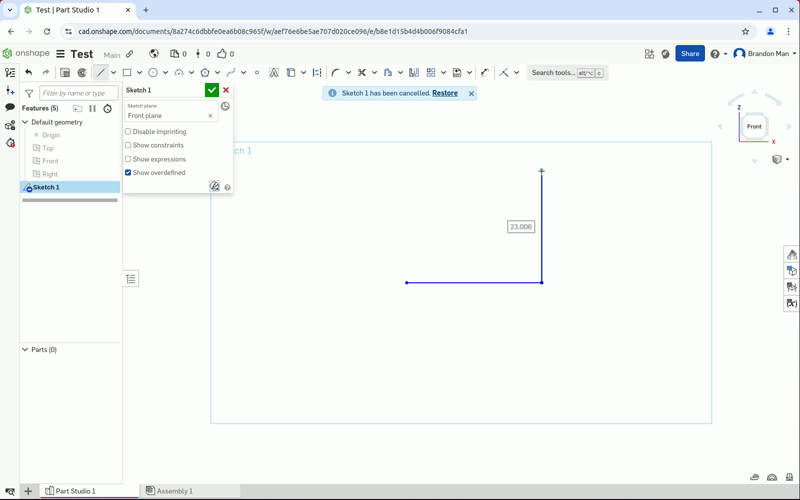
mouse_move(406, 170)
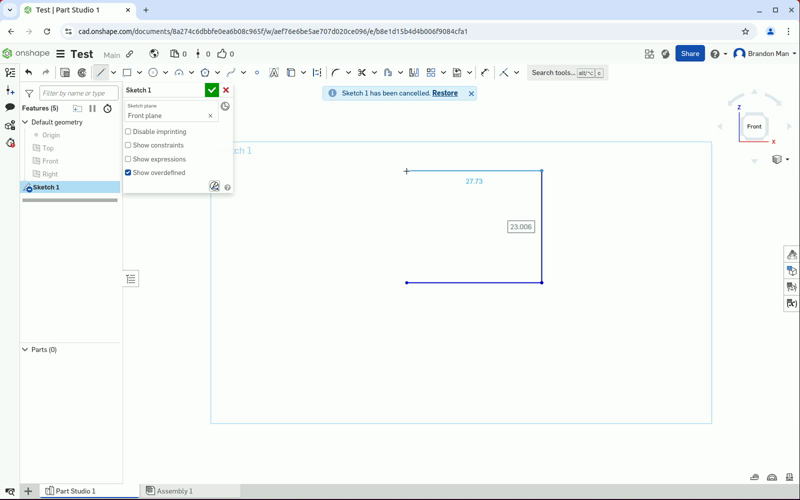
click(406, 170)
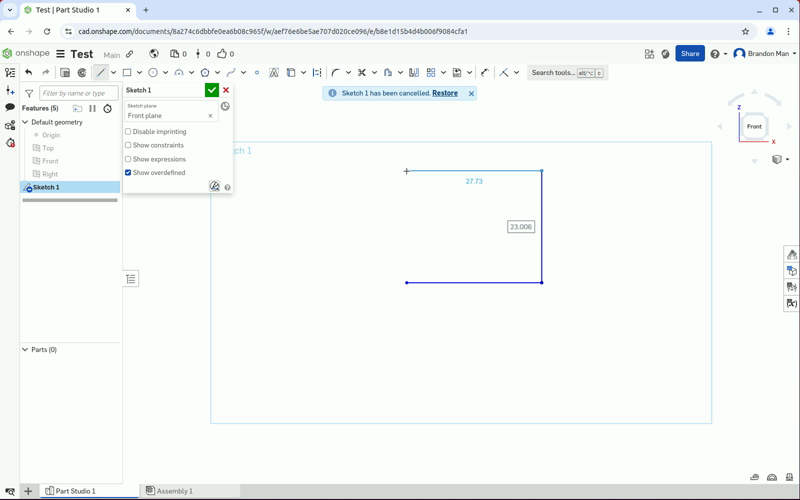
key_up(shift)
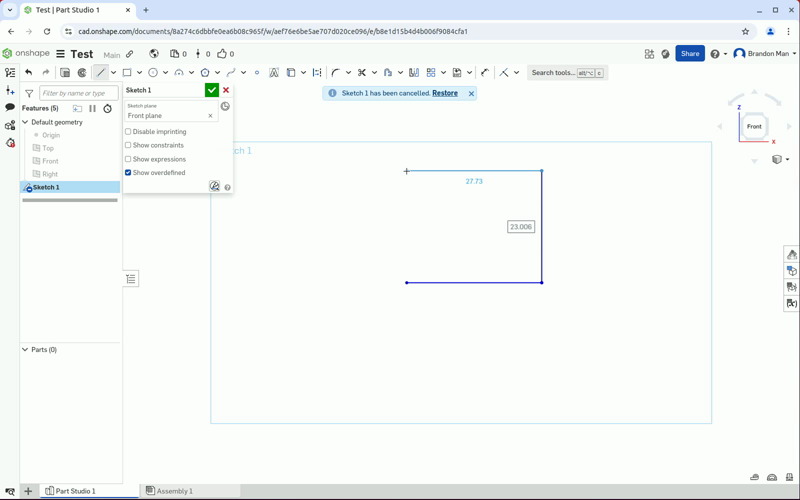
key_down(shift)
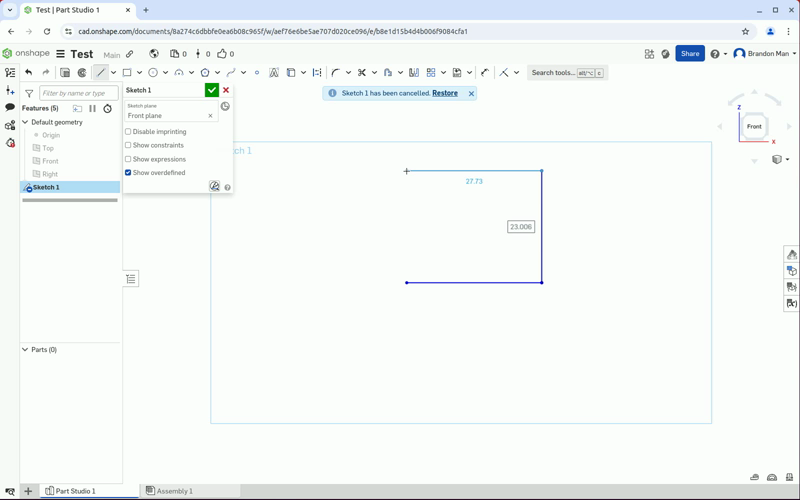
mouse_move(406, 282)
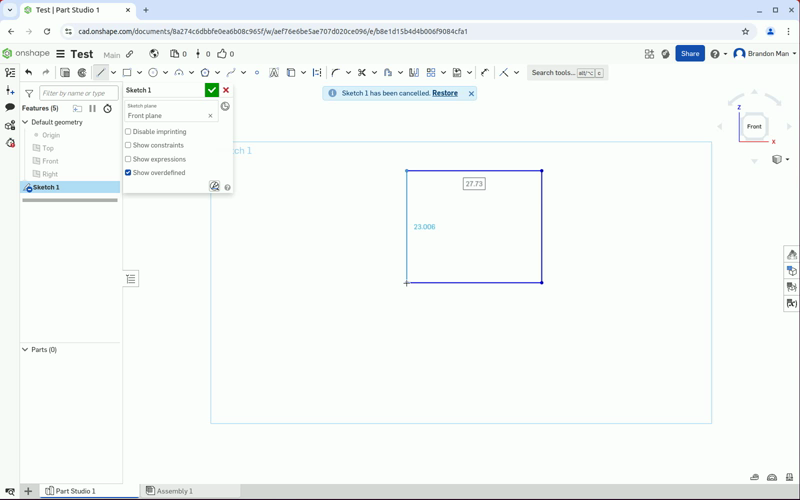
key_up(shift)
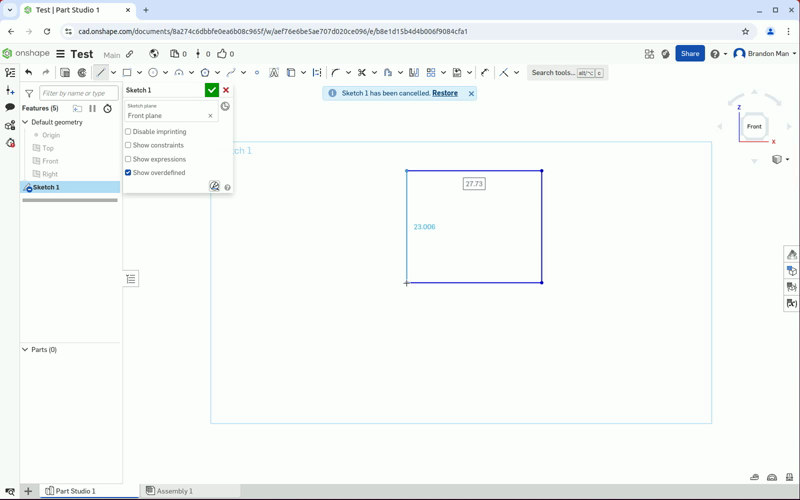
click(406, 282)
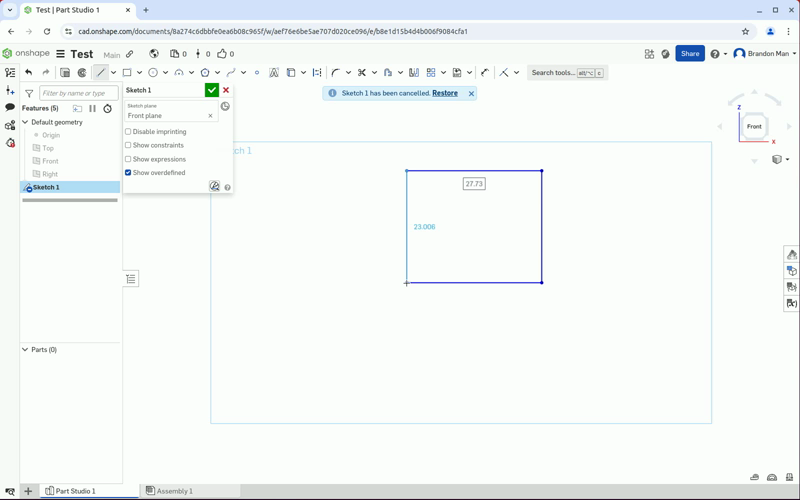
key(esc)
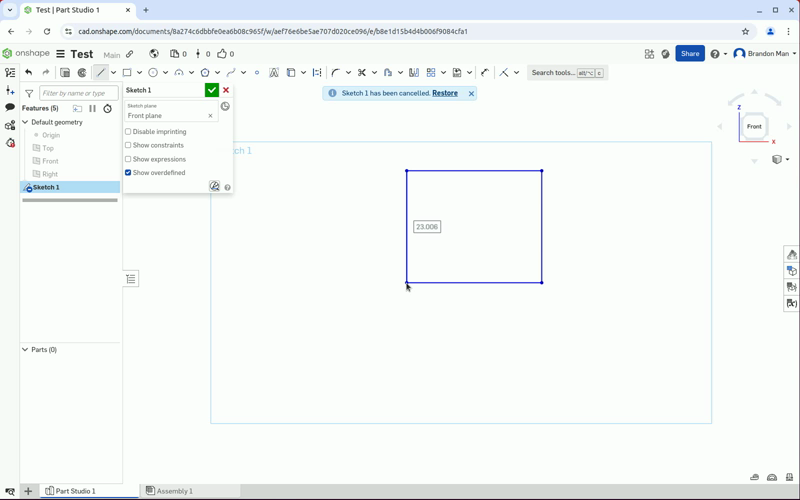
mouse_move(469, 188)
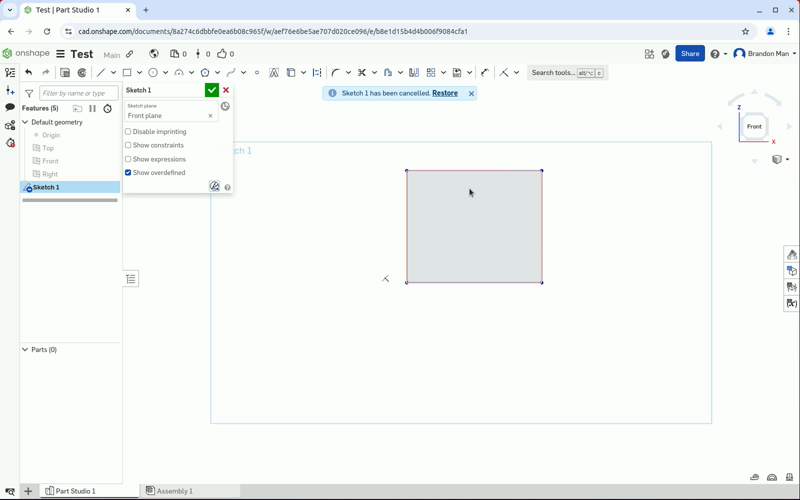
click(469, 188)
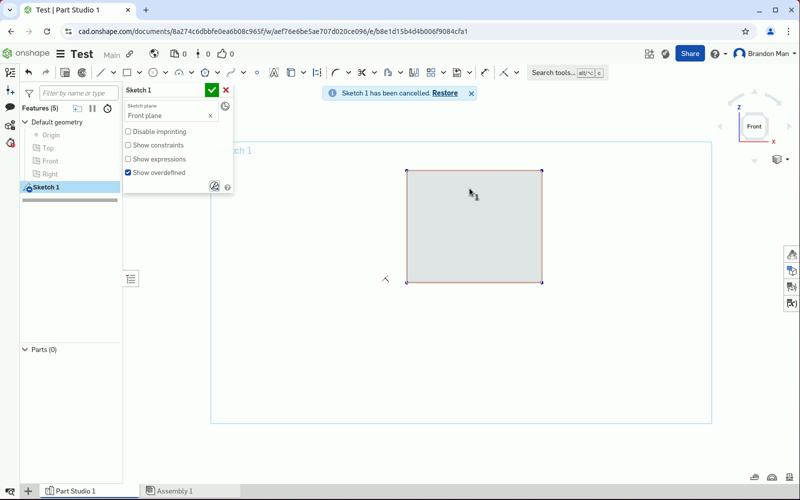
mouse_move(73, 352)
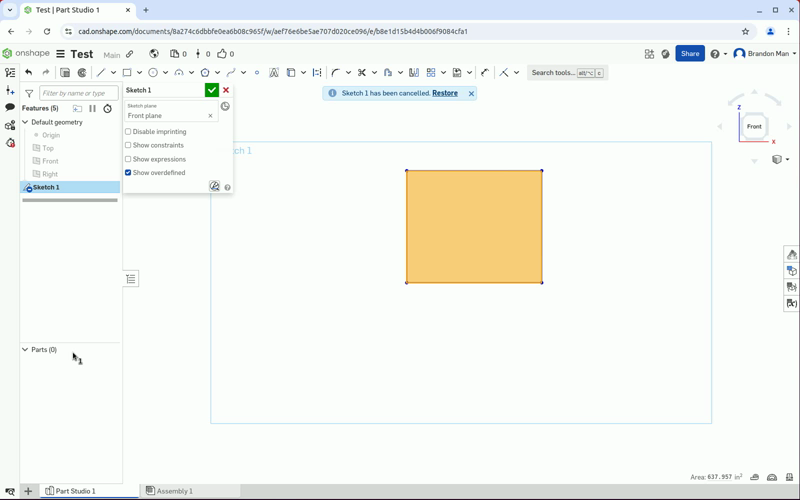
key(shift+y)
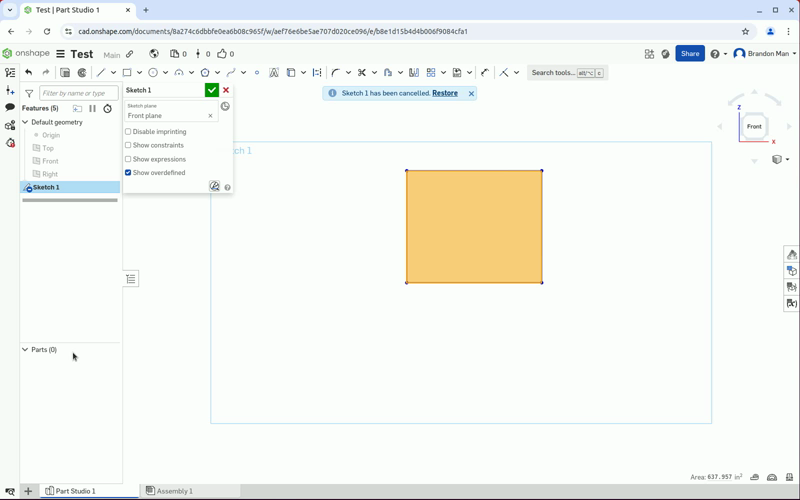
key(shift+e)
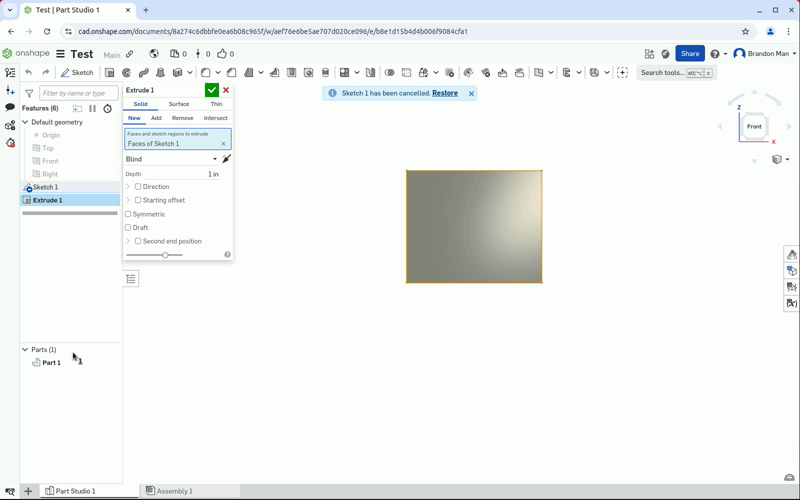
mouse_move(143, 106)
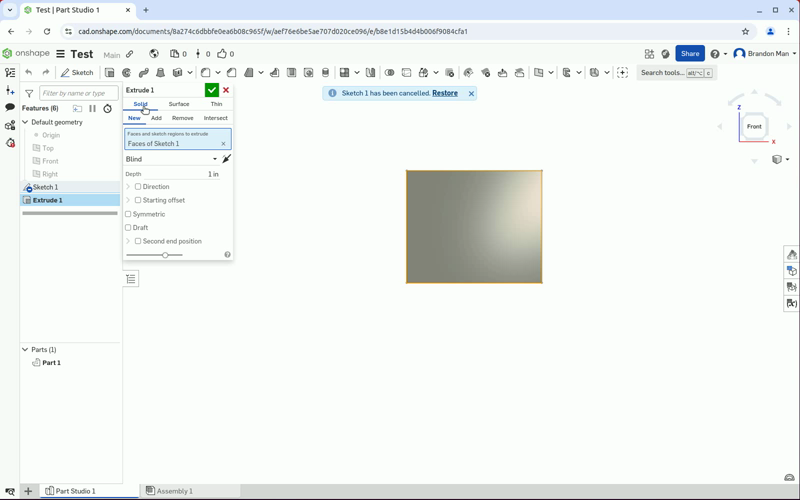
click(143, 106)
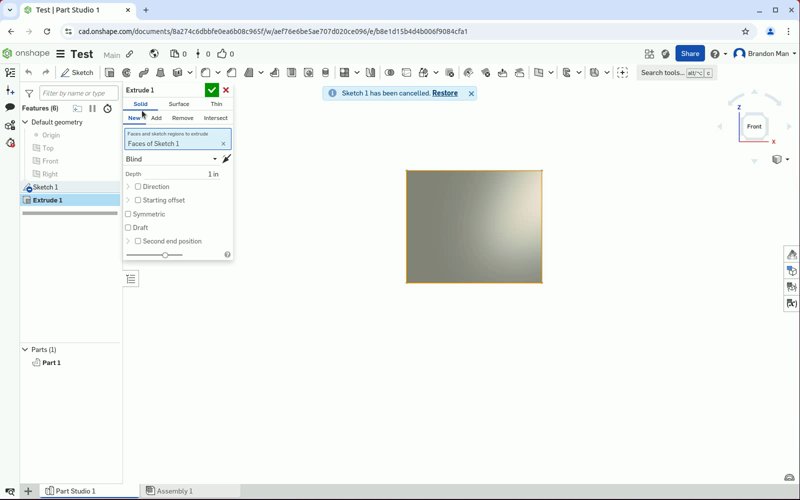
mouse_move(137, 120)
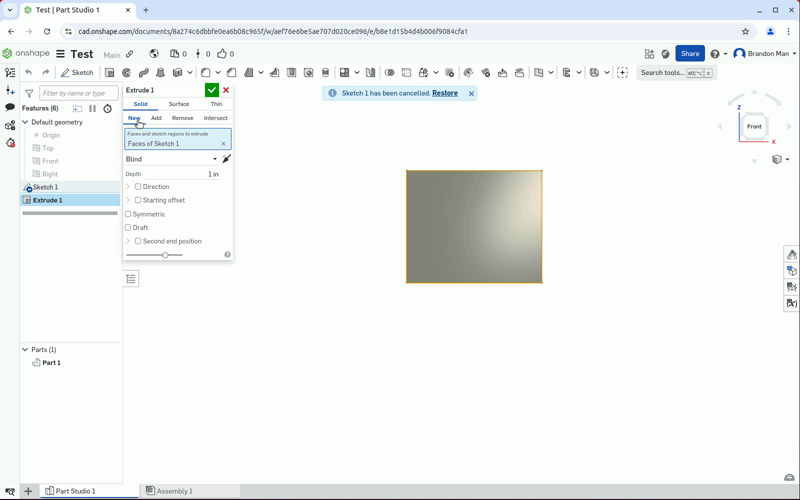
click(137, 120)
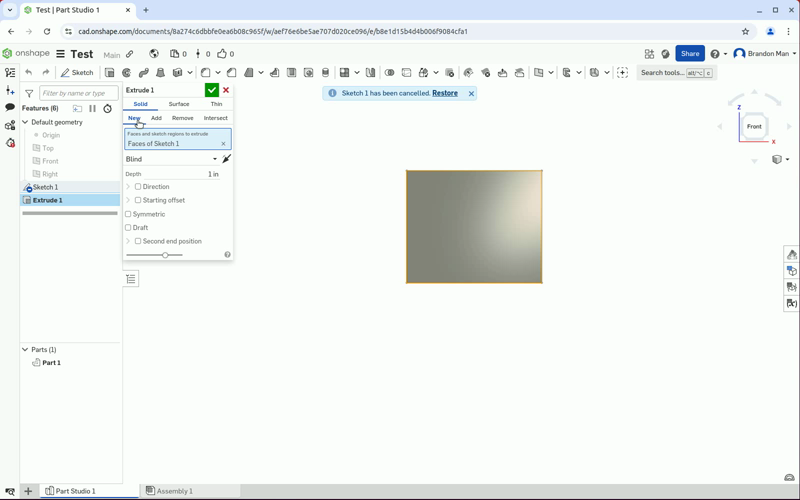
key(tab, 4)
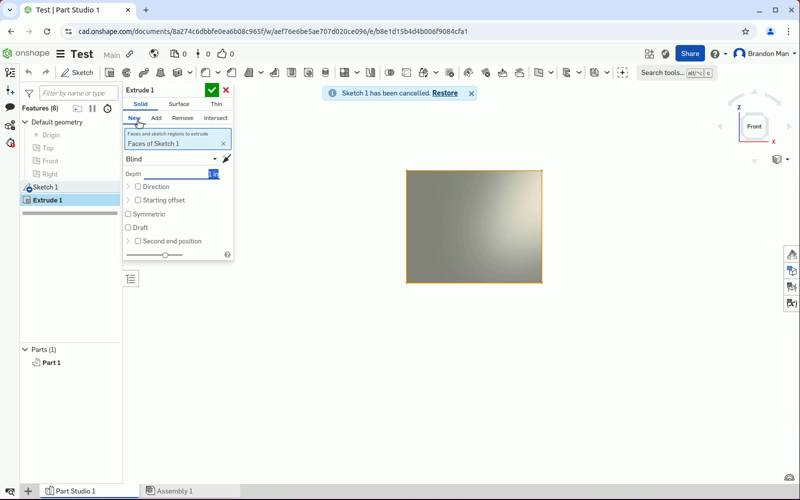
text(18.535)
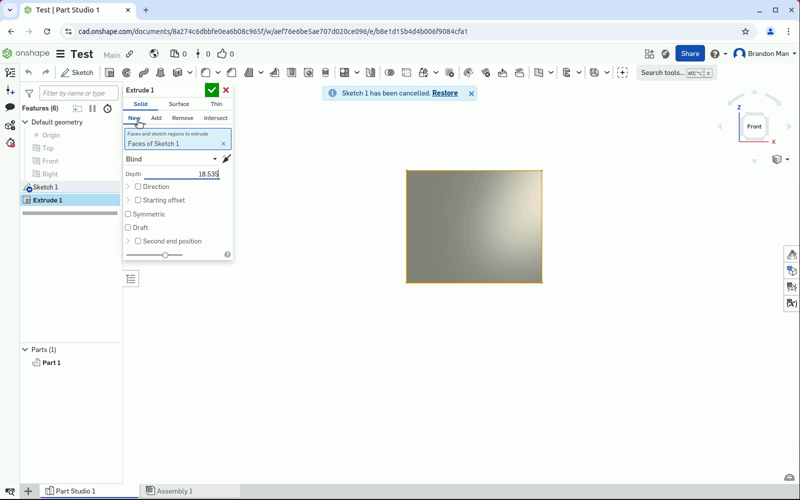
key(enter)
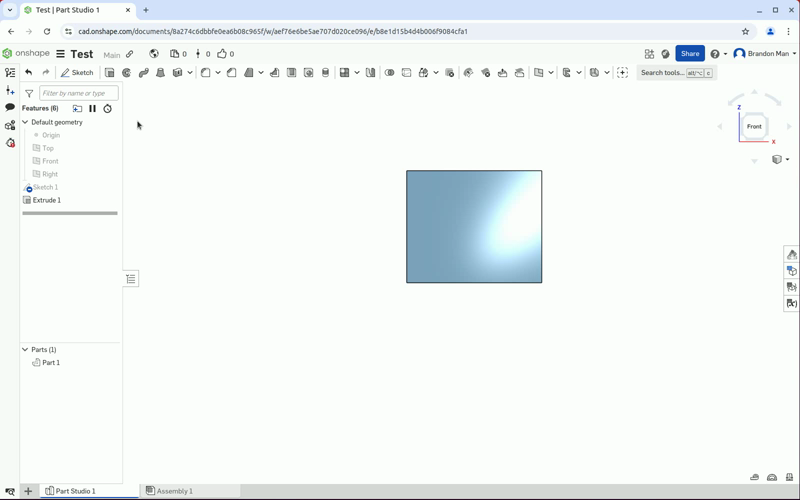
key(shift+h)
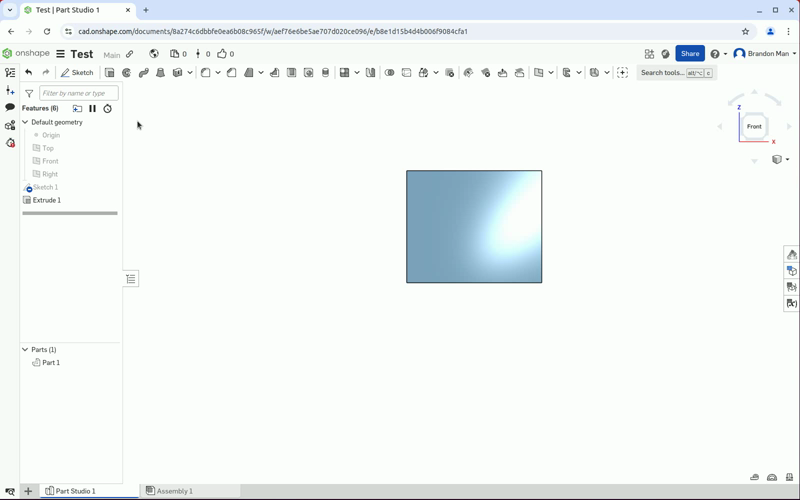
key(shift+h)
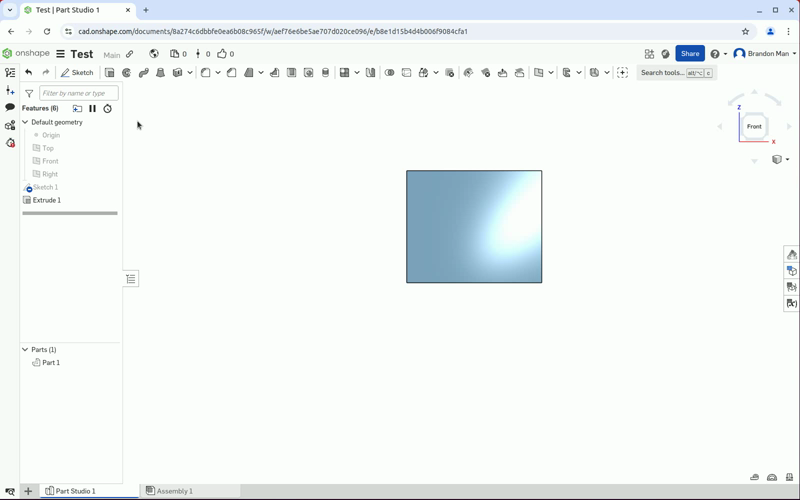
mouse_move(73, 189)
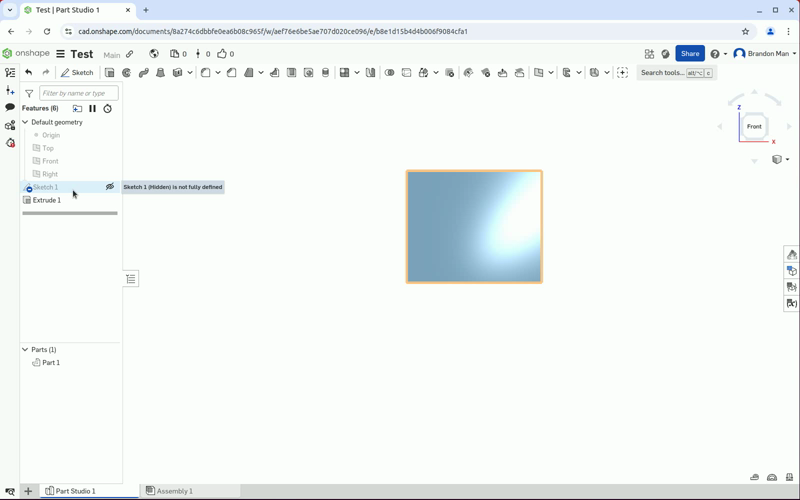
click(73, 189)
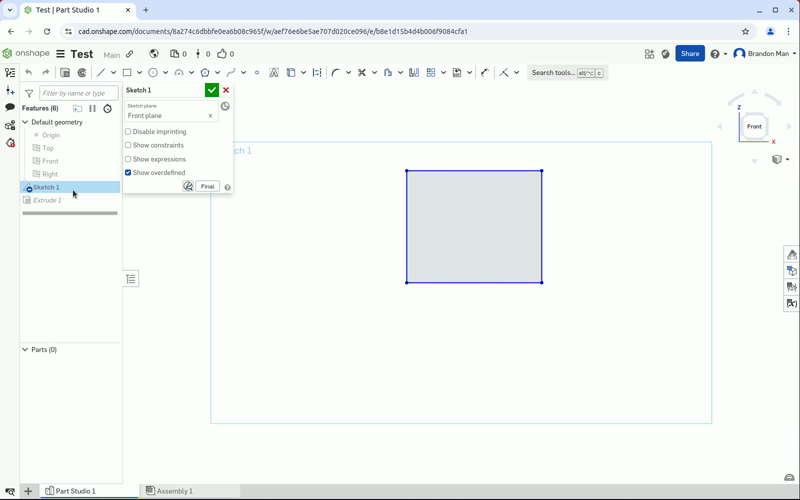
mouse_move(229, 92)
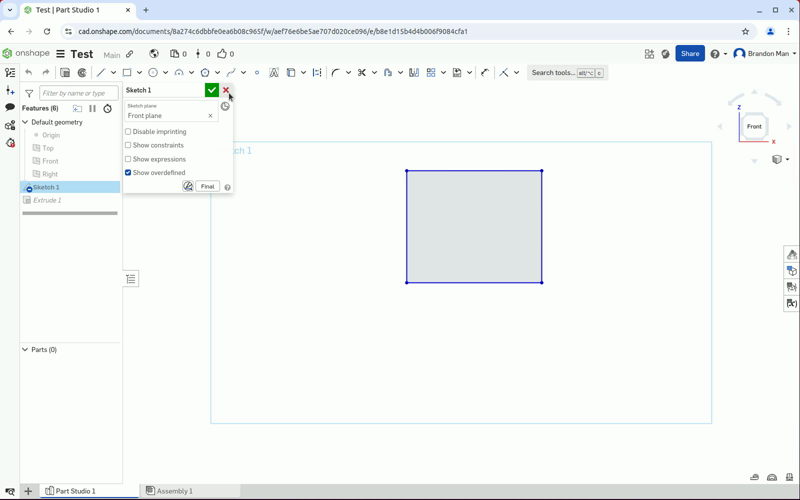
click(229, 92)
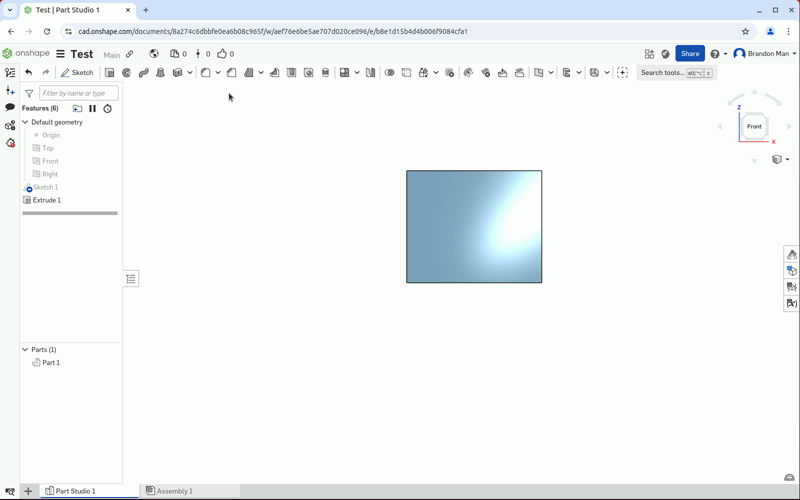
mouse_move(73, 352)
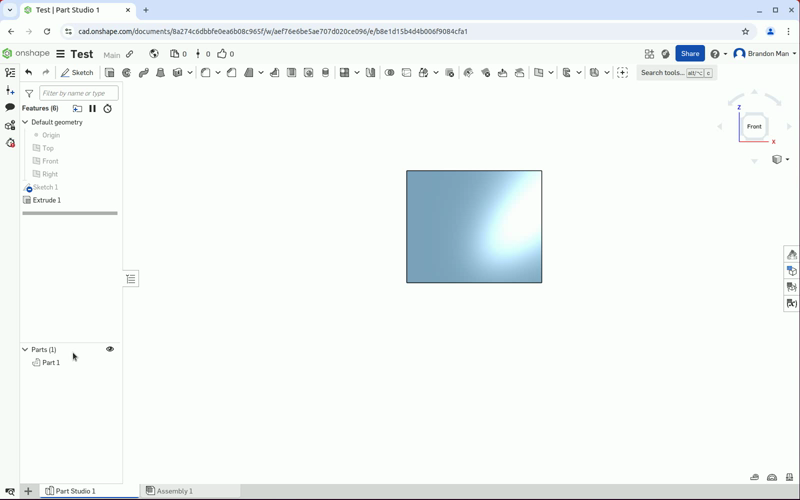
key(y)
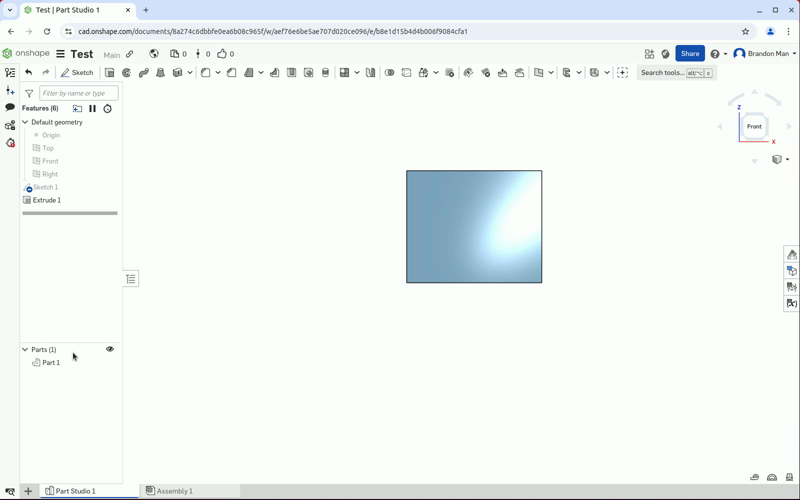
key(shift+p)
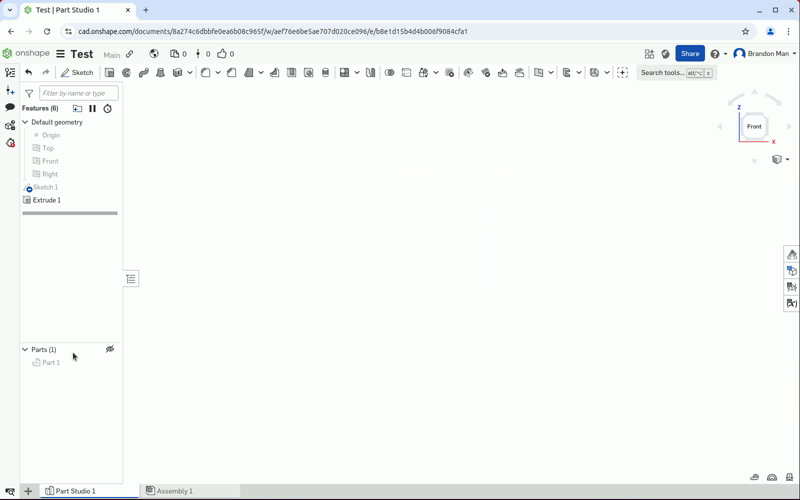
key(space)
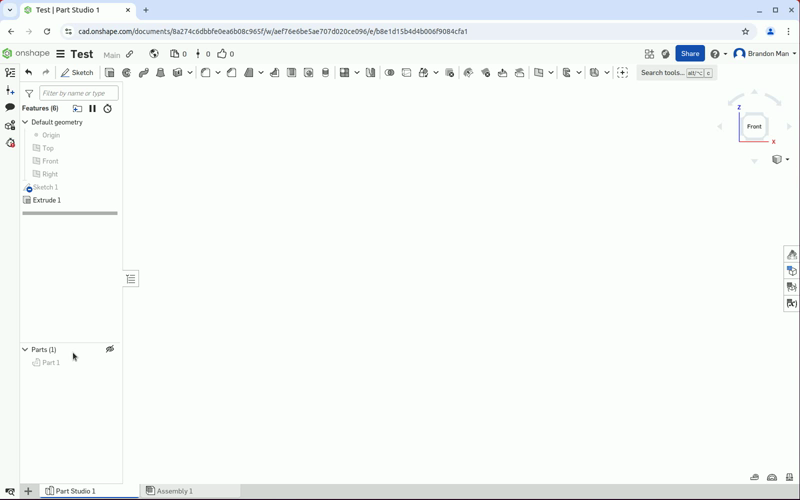
key_down(shift)
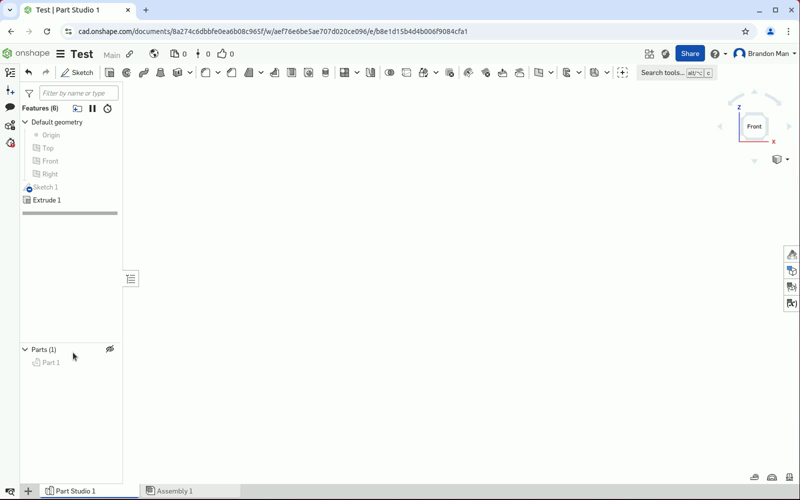
key(left)
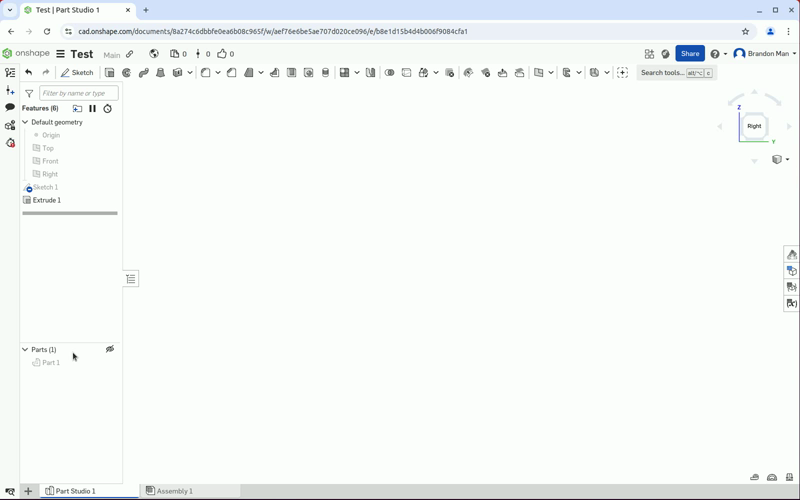
key_up(shift)
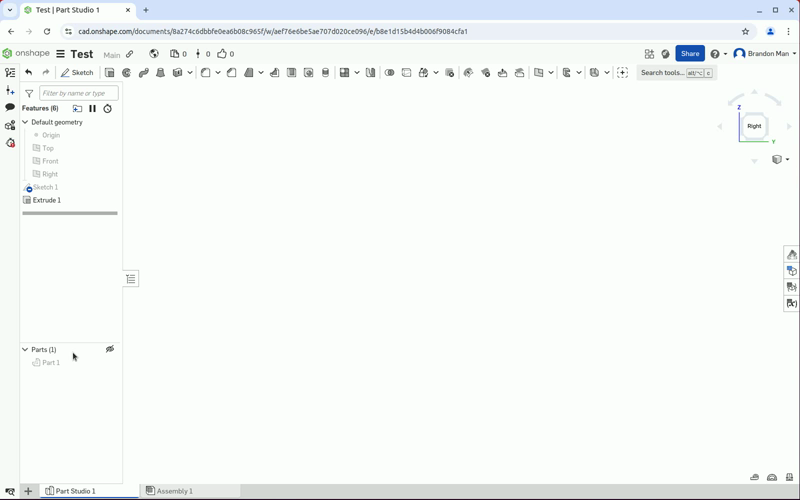
mouse_move(73, 352)
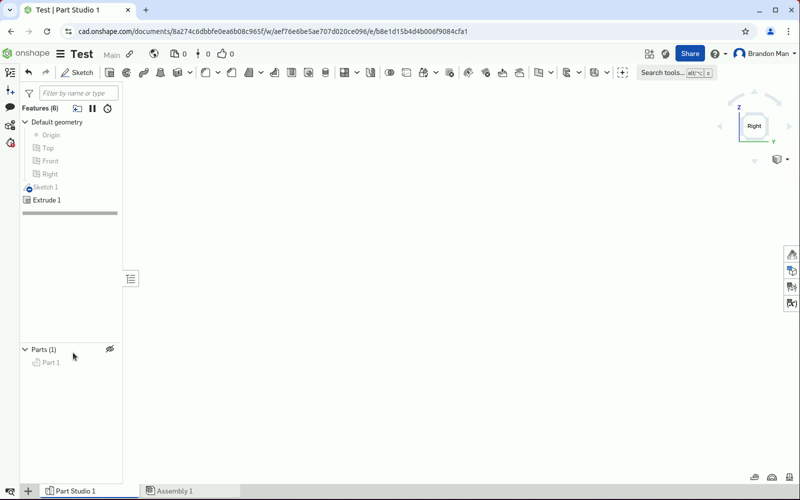
key(shift+y)
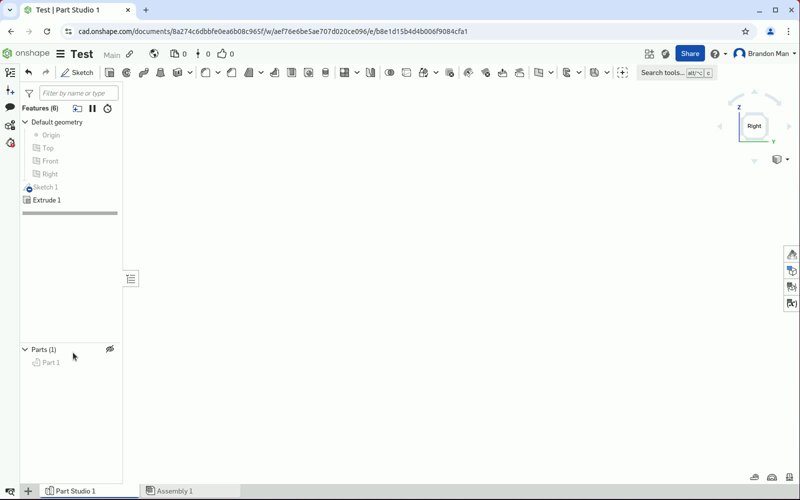
key(shift+s)
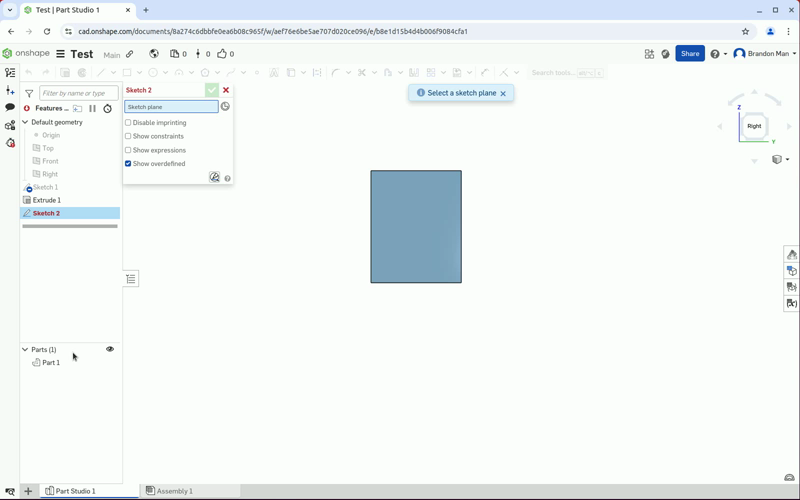
mouse_move(73, 176)
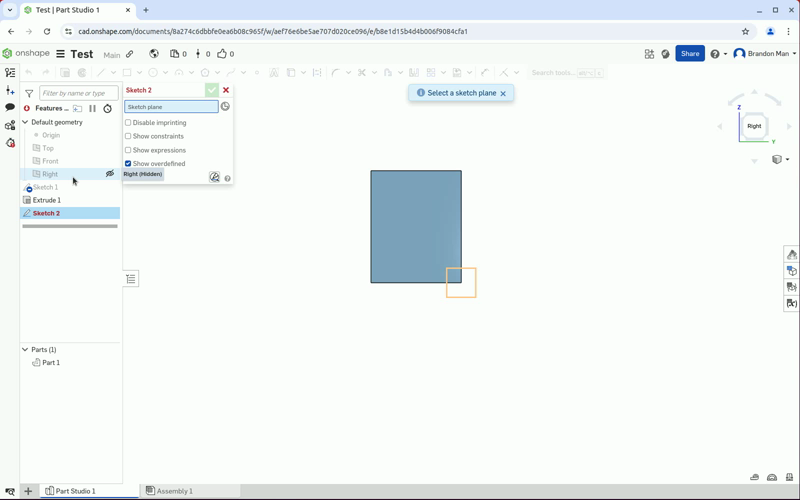
click(73, 176)
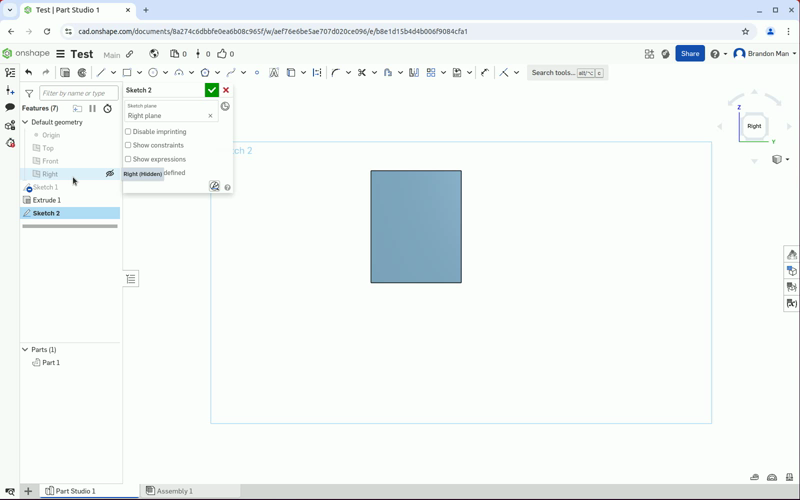
mouse_move(73, 352)
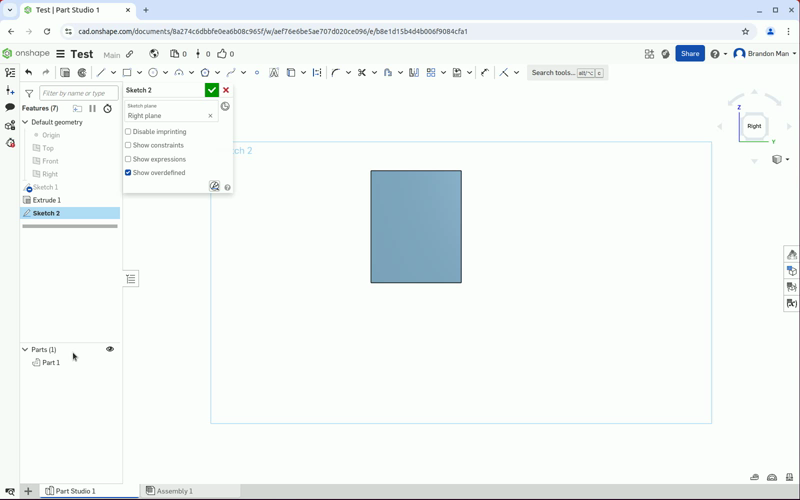
key(y)
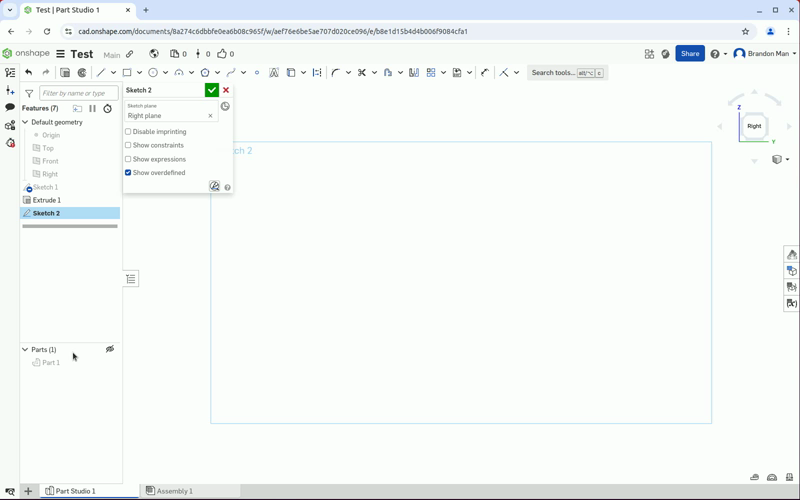
key(l)
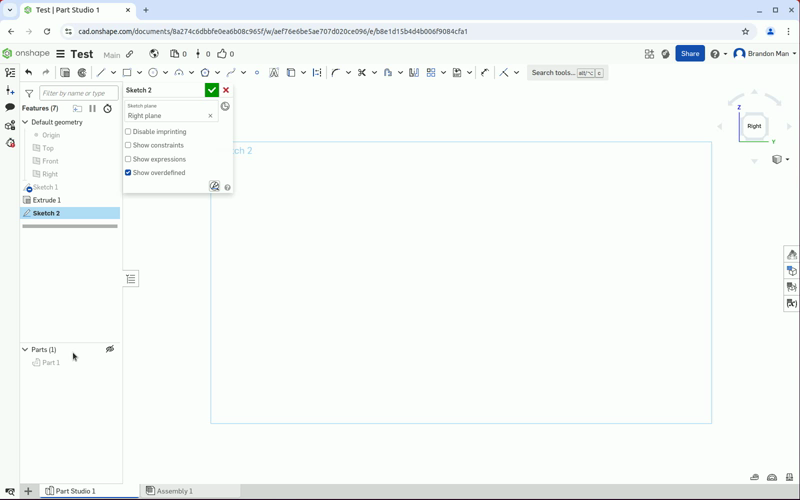
key_down(shift)
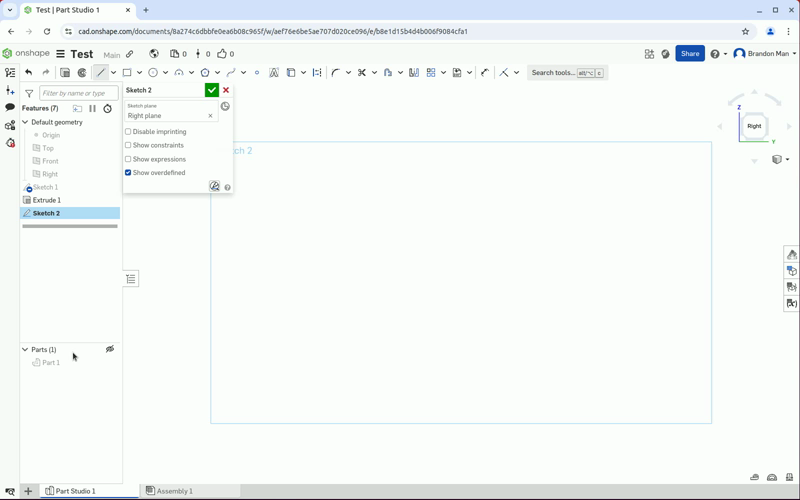
mouse_move(370, 236)
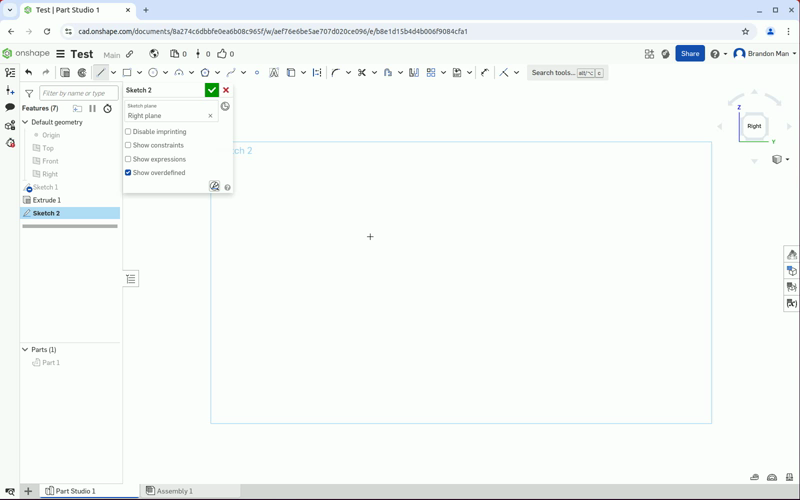
click(370, 236)
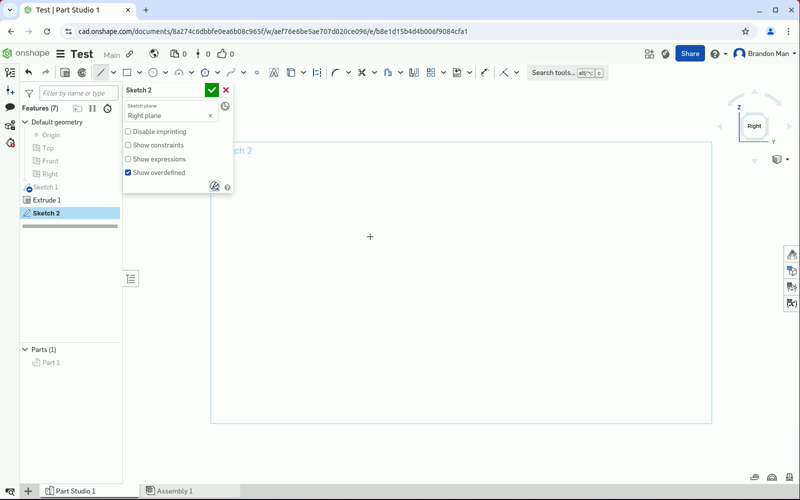
key_up(shift)
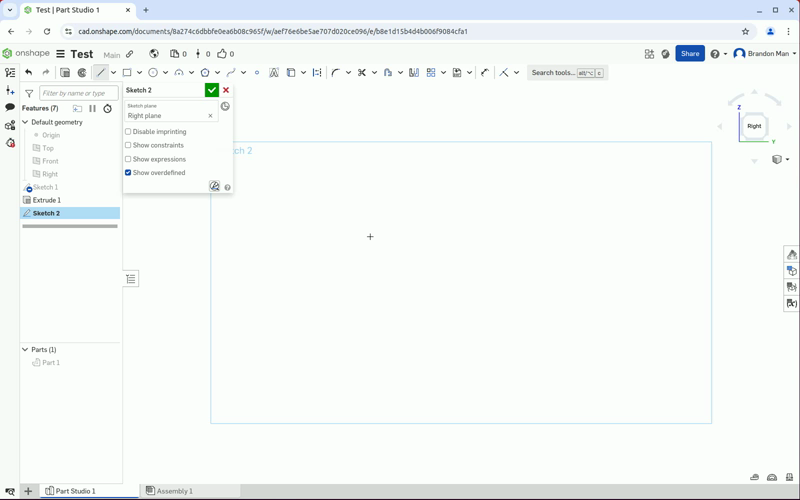
key_down(shift)
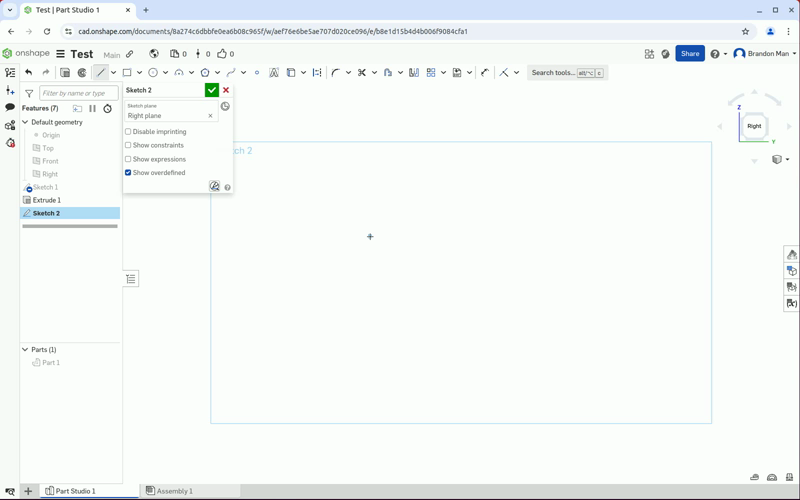
mouse_move(400, 236)
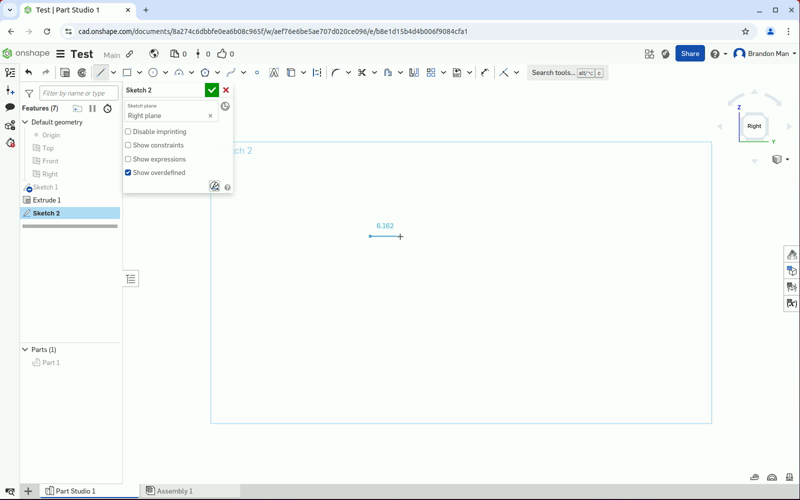
mouse_move(413, 236)
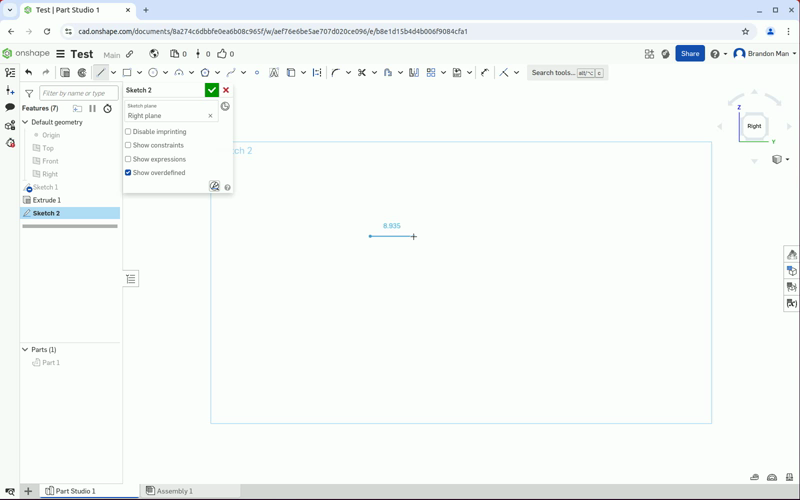
click(413, 236)
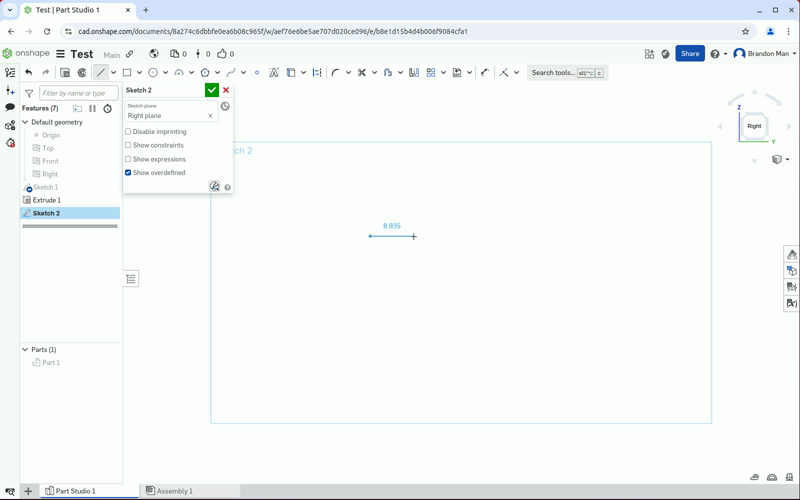
key_up(shift)
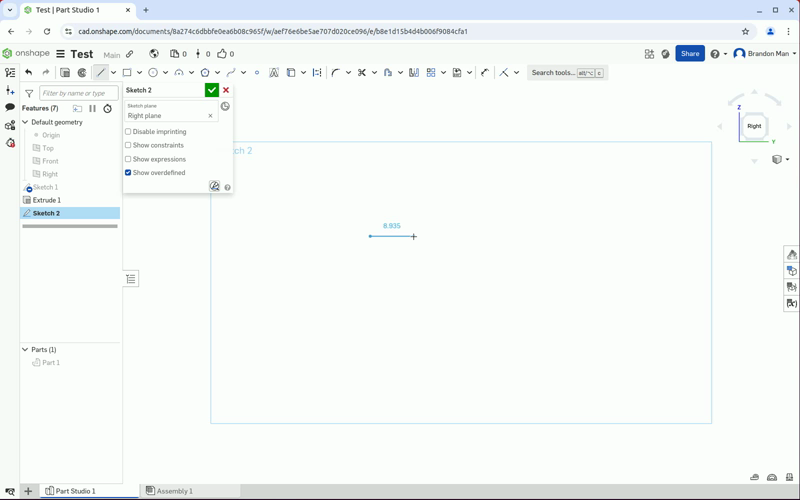
key_down(shift)
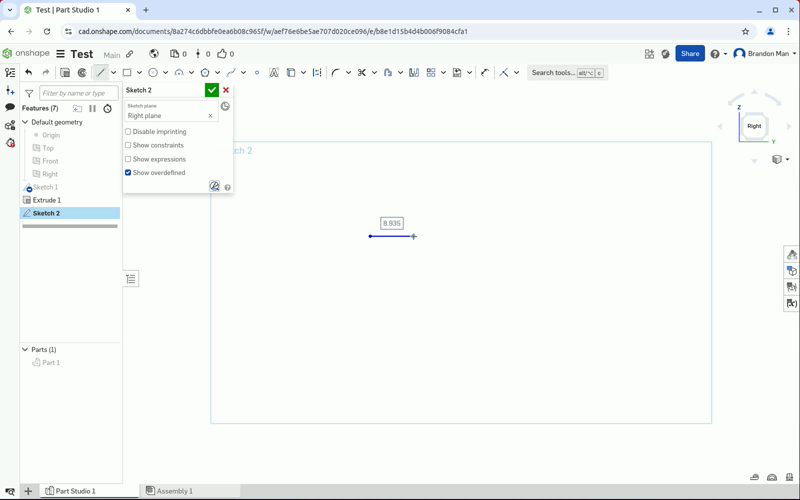
mouse_move(416, 170)
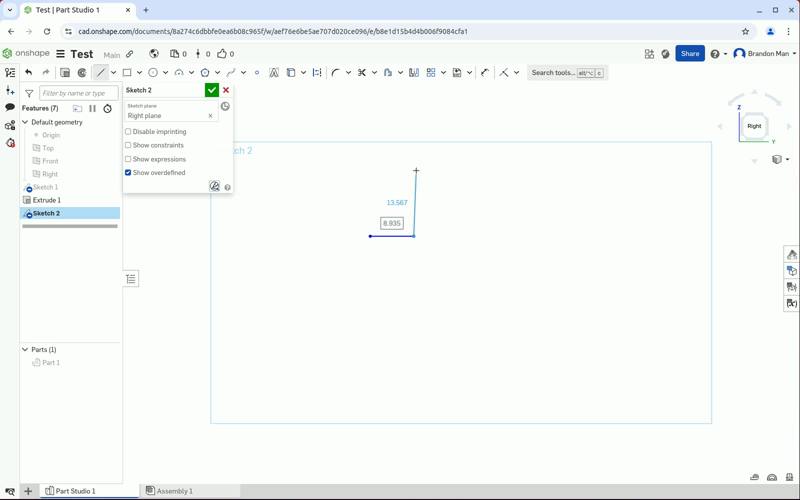
click(416, 170)
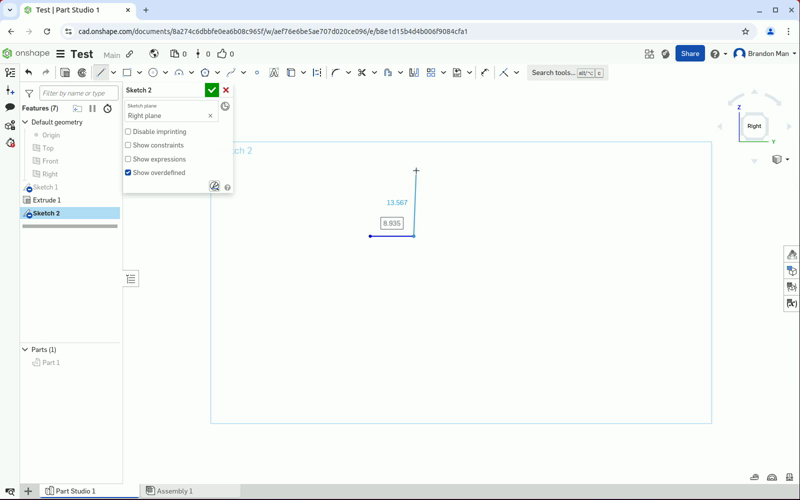
key_up(shift)
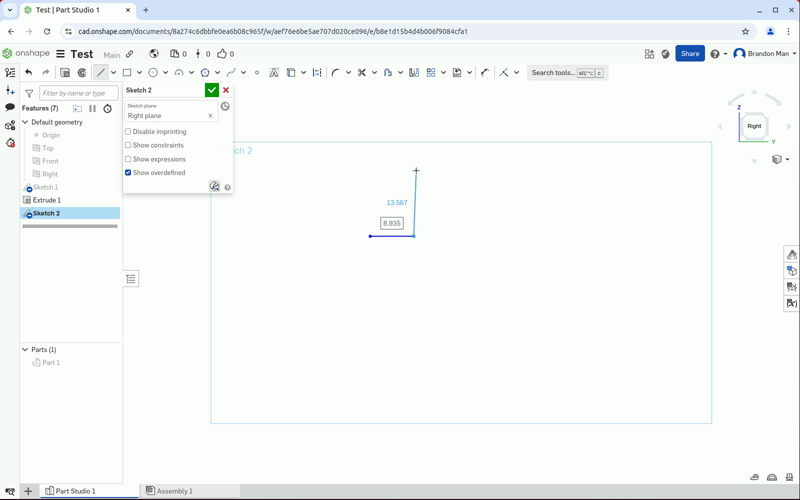
key_down(shift)
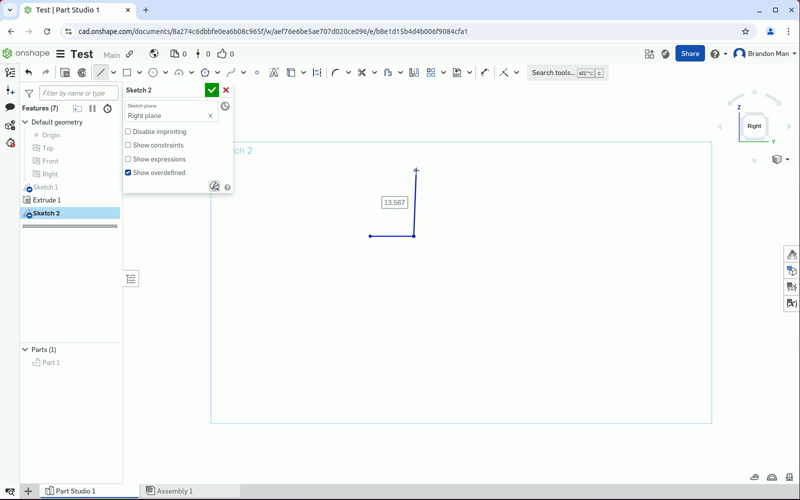
mouse_move(446, 170)
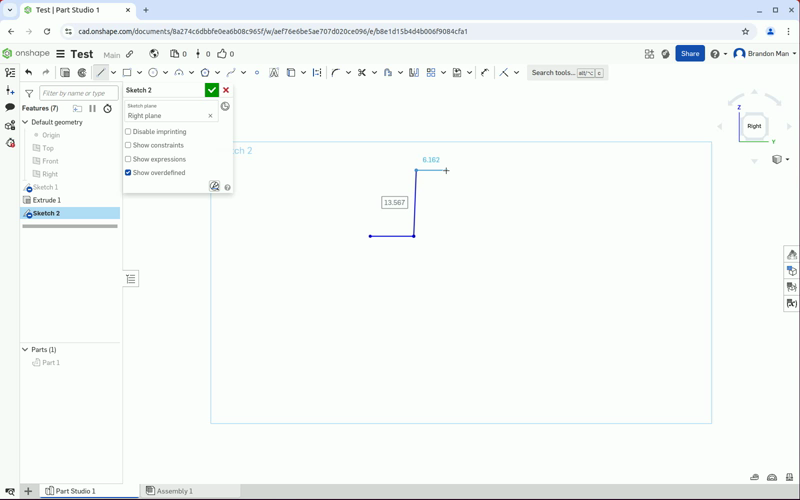
mouse_move(370, 170)
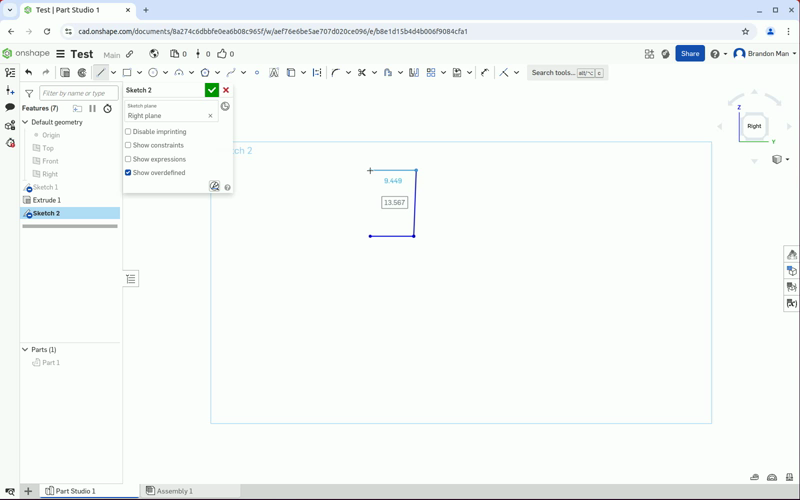
click(370, 170)
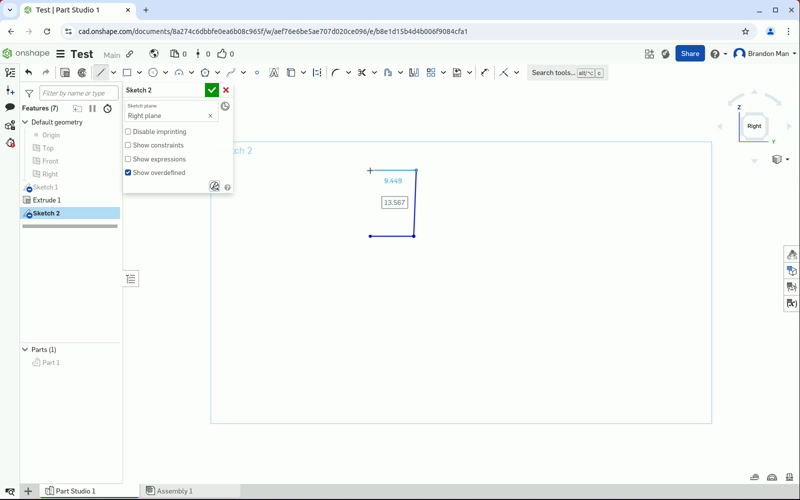
key_up(shift)
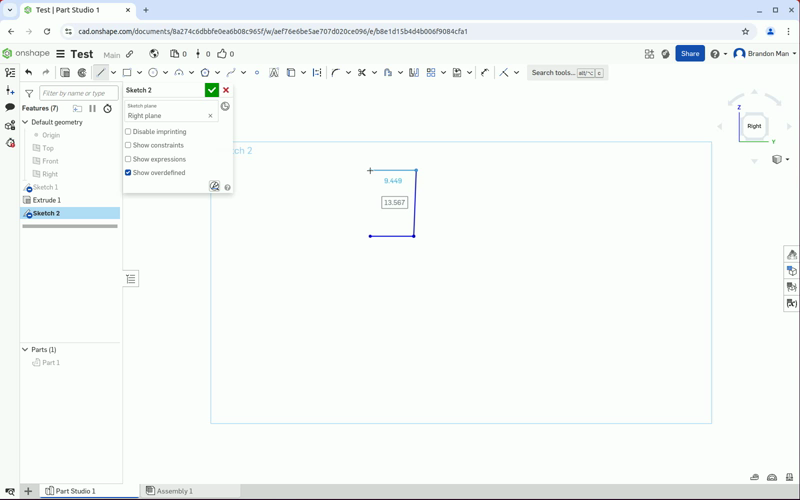
key_down(shift)
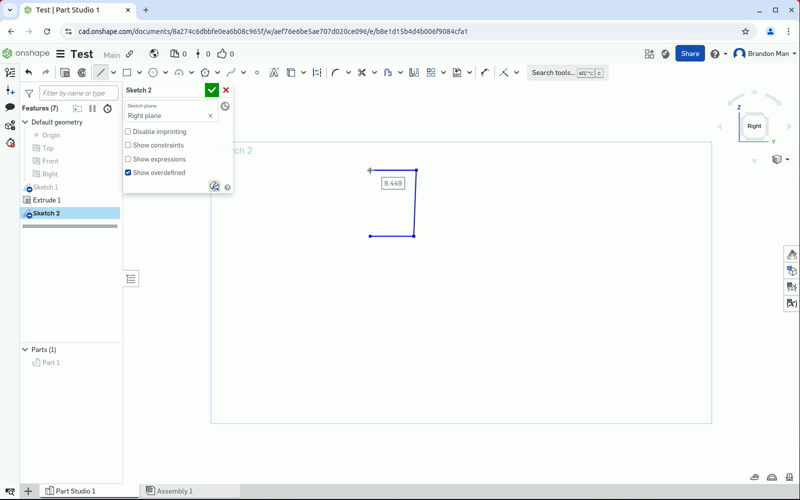
mouse_move(370, 236)
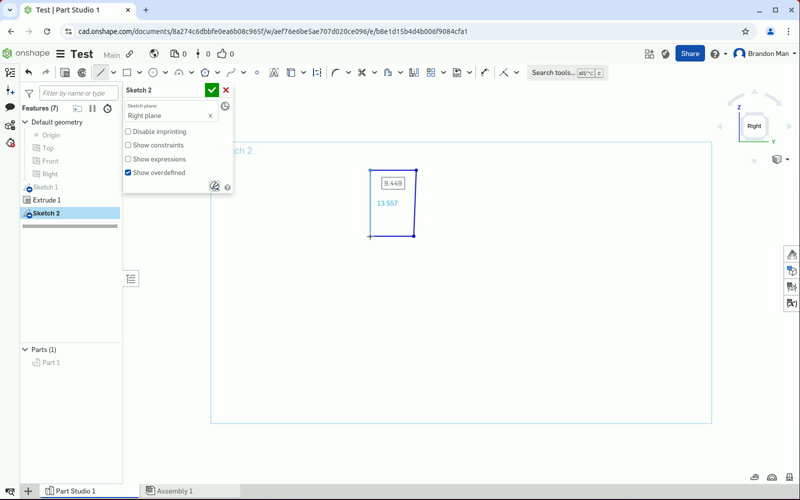
key_up(shift)
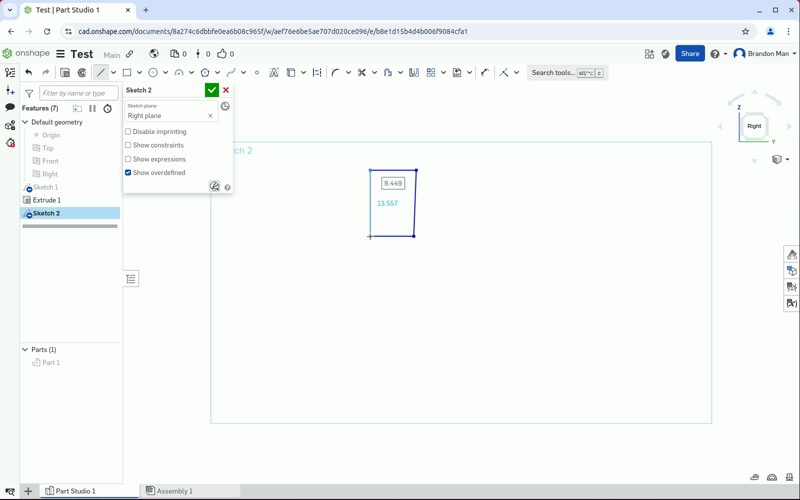
click(370, 236)
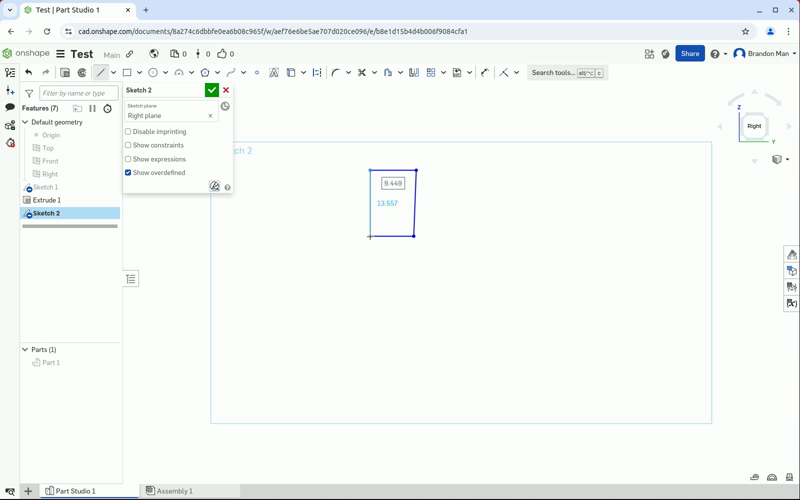
key(esc)
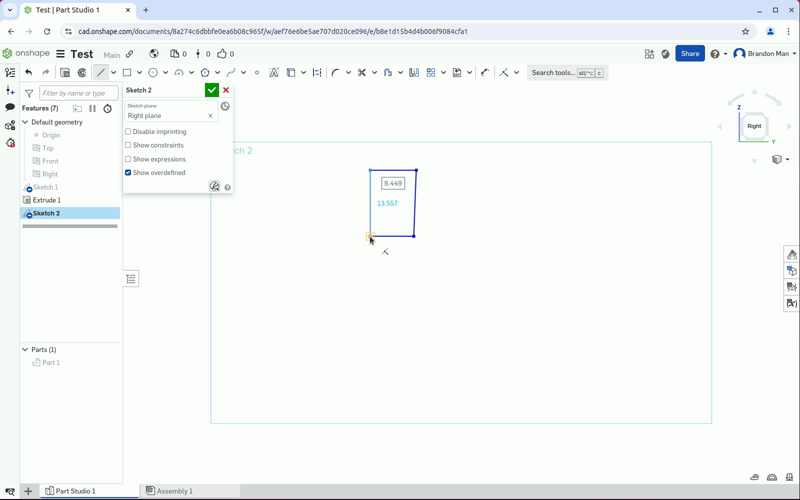
mouse_move(412, 204)
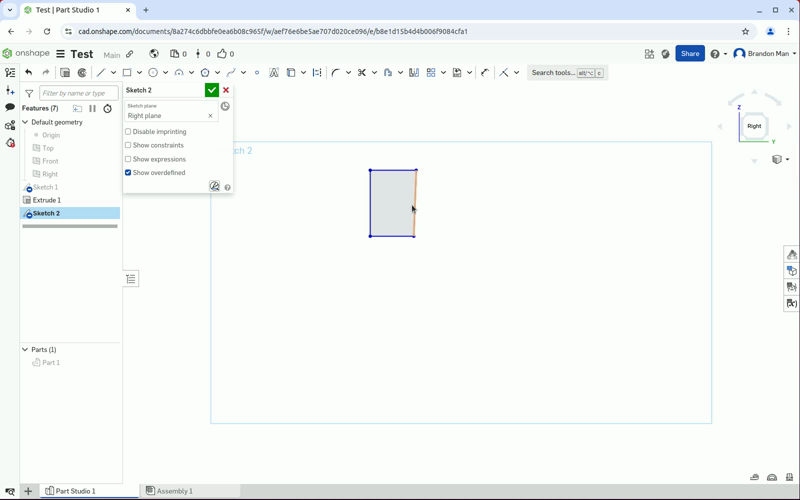
click(412, 204)
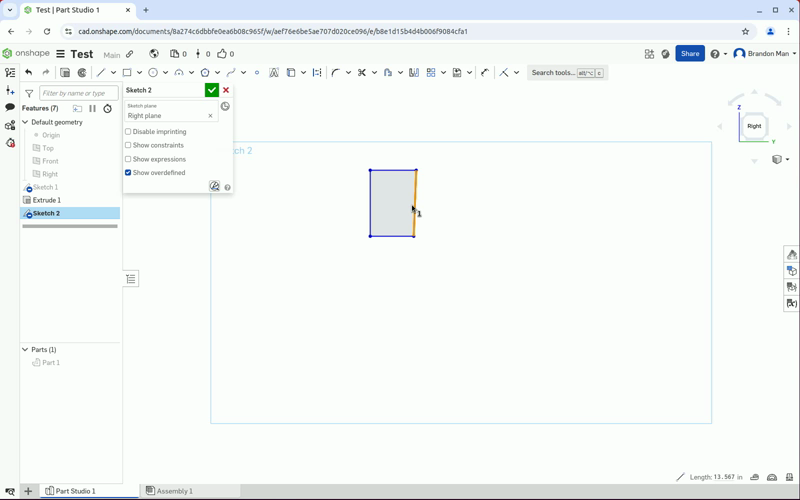
mouse_move(73, 352)
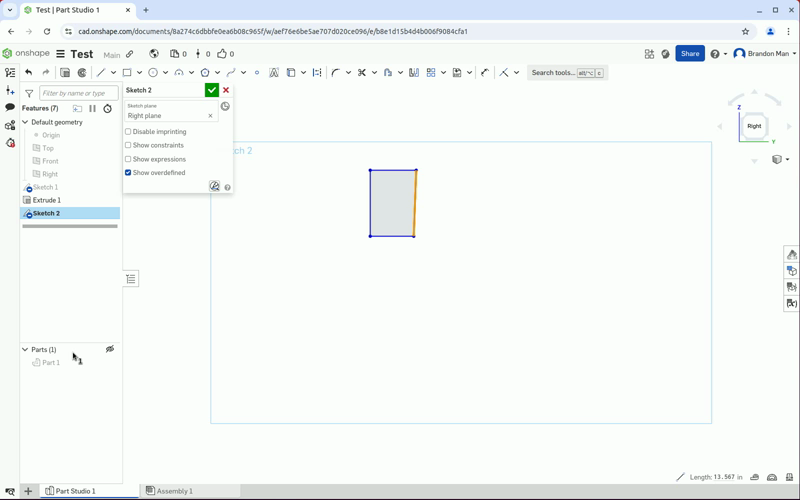
key(shift+y)
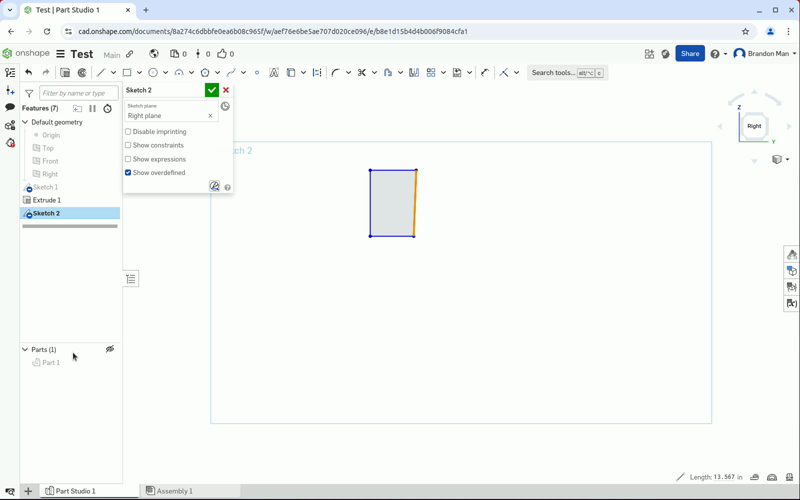
key(shift+e)
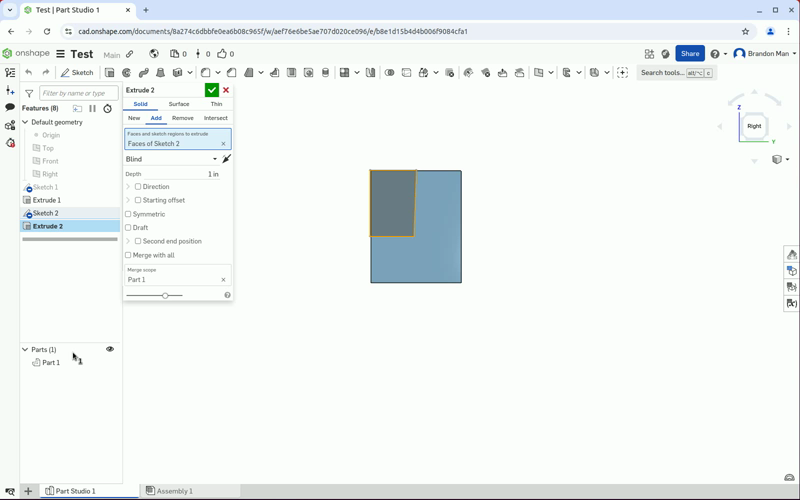
mouse_move(143, 106)
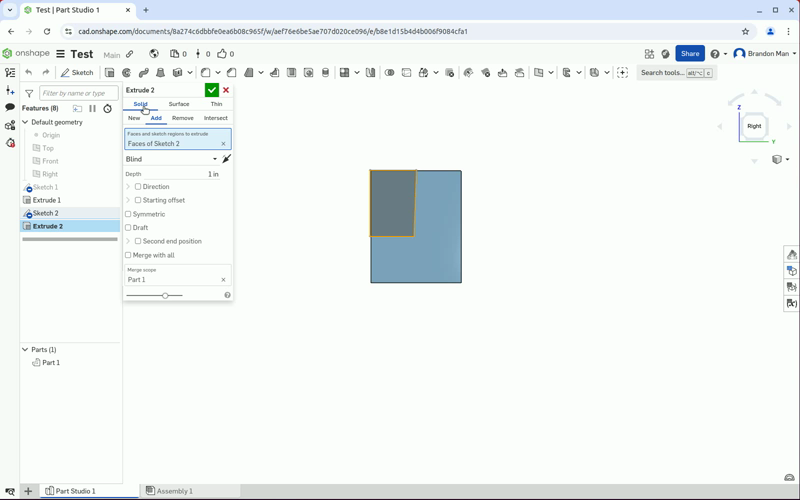
click(143, 106)
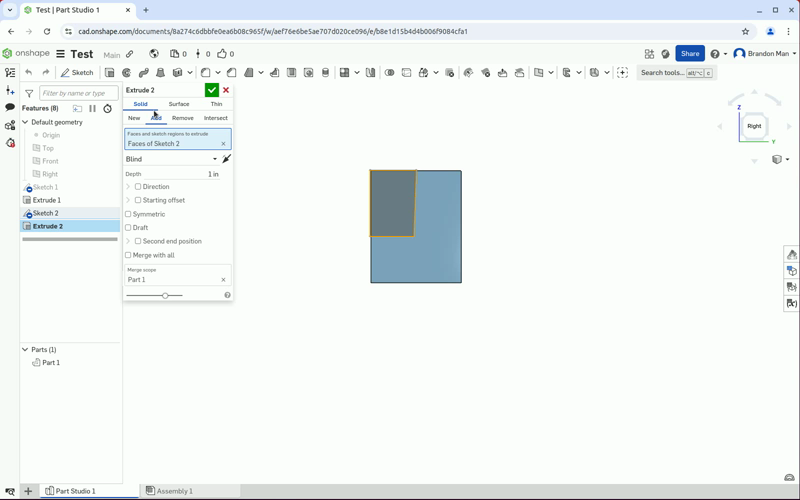
mouse_move(186, 120)
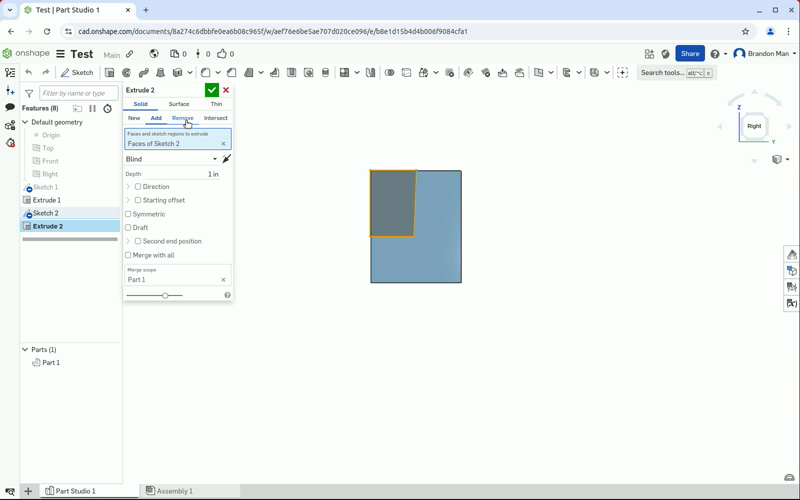
click(186, 120)
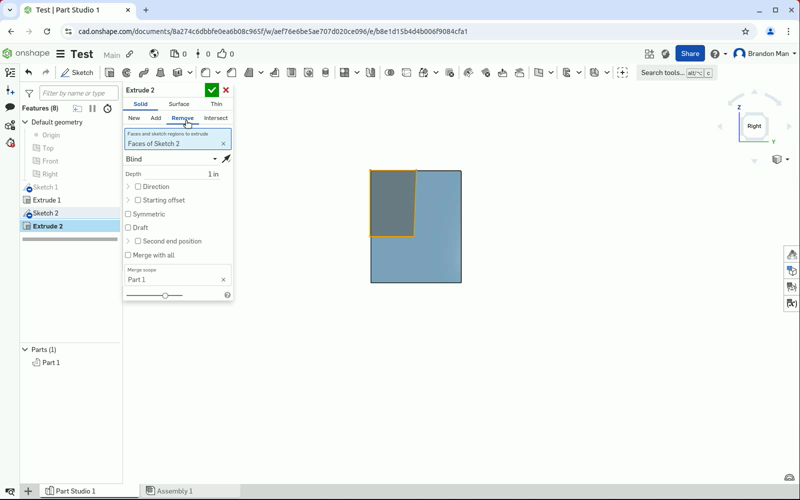
key(tab, 4)
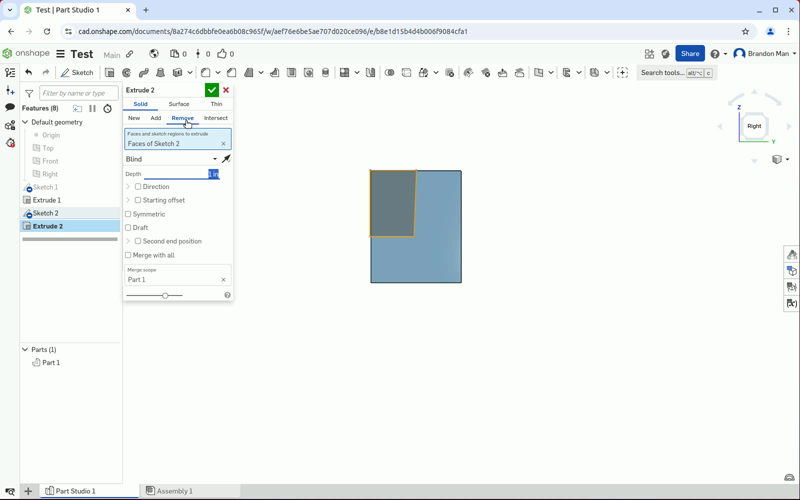
text(18.535)
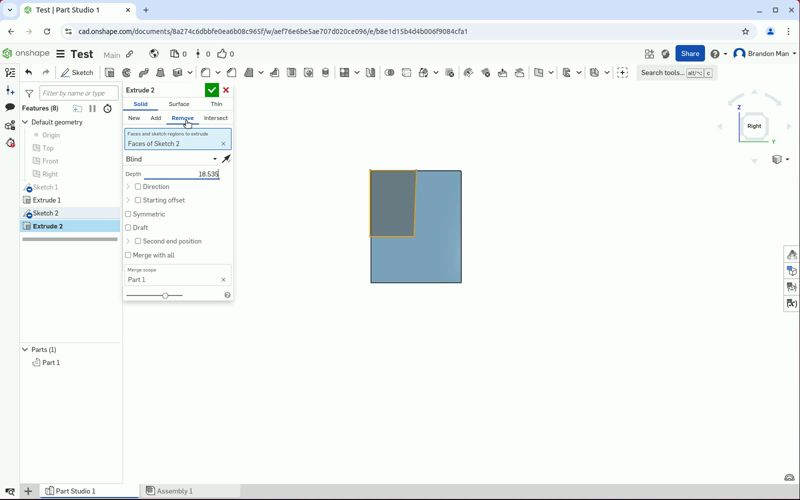
key(tab, 6)
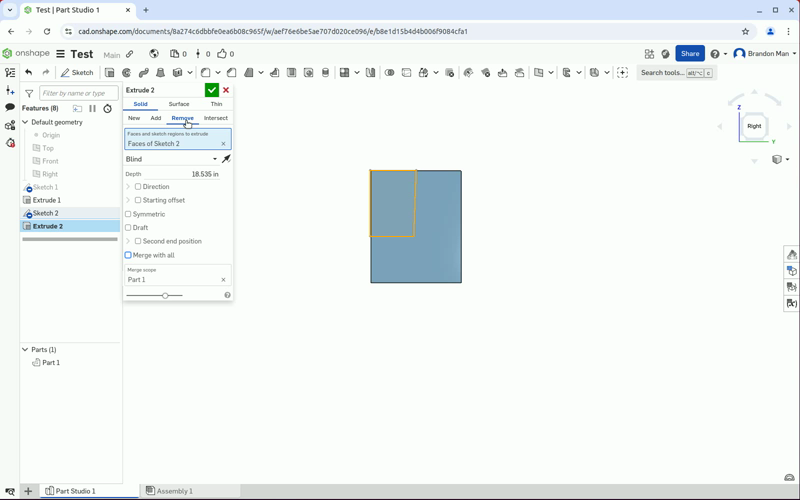
key(space)
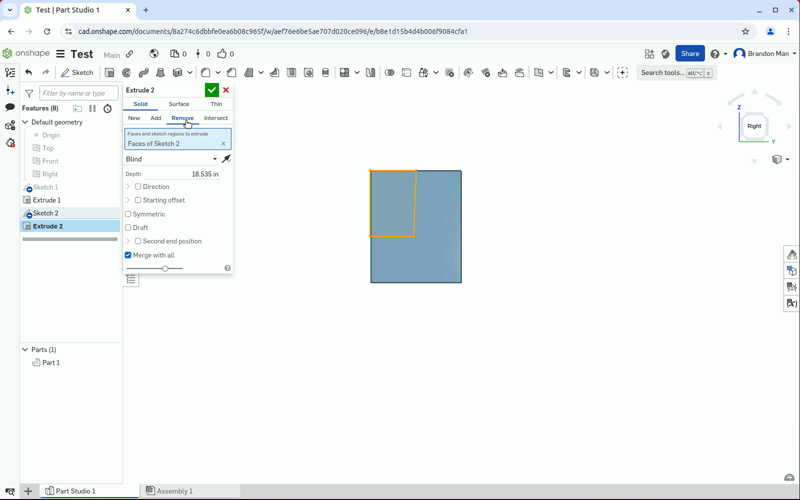
key(enter)
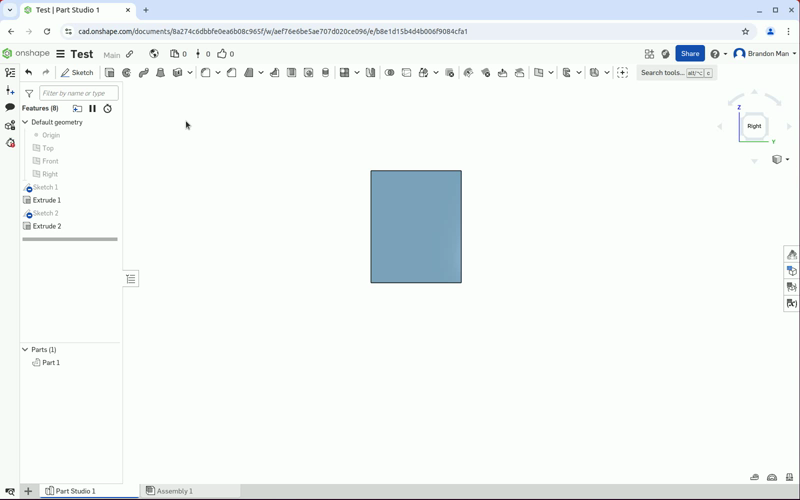
key(shift+h)
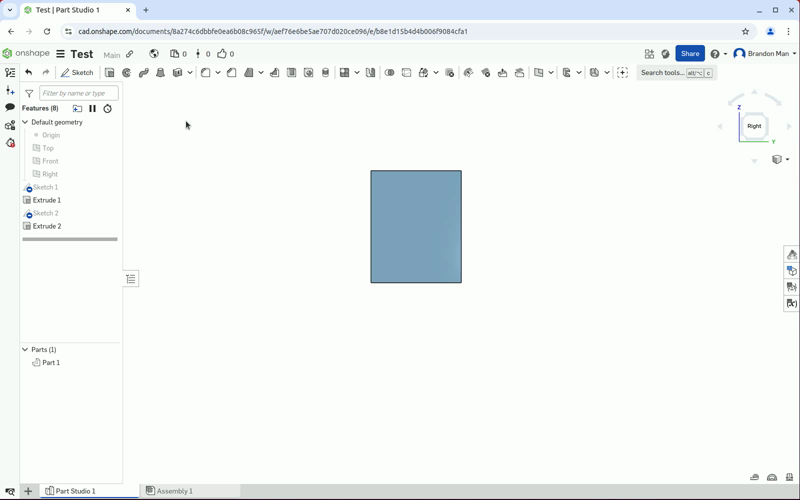
key(shift+h)
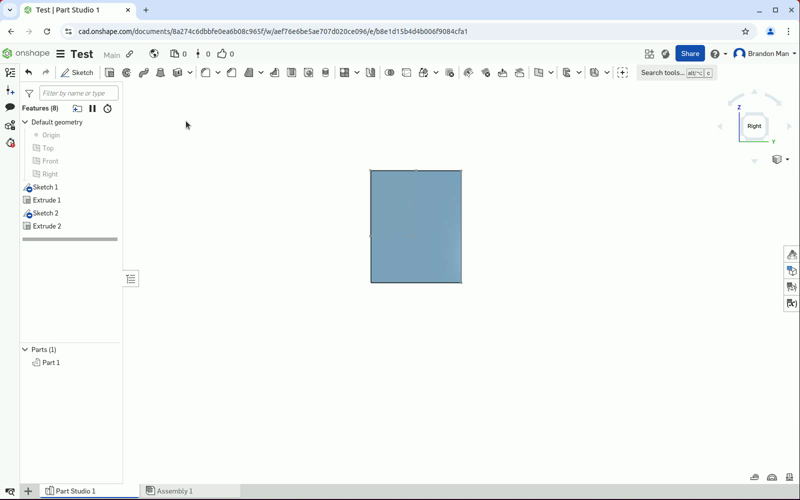
key(shift+7)
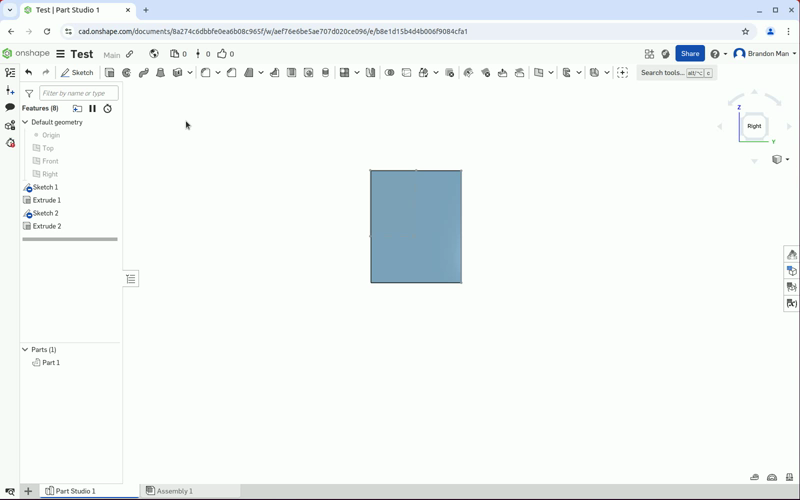
key(right, 2)
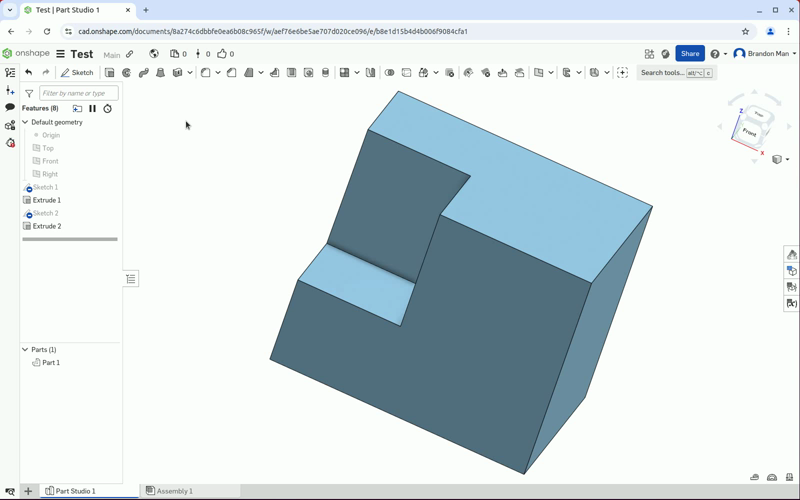
key(down, 2)
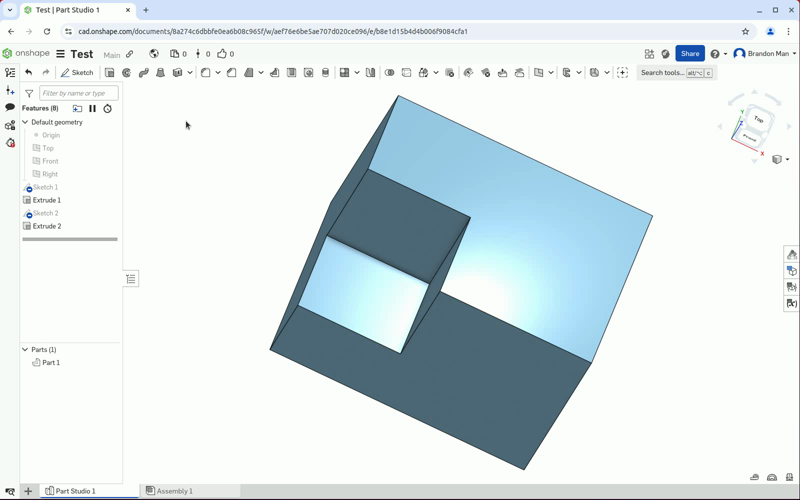
key(up, 2)
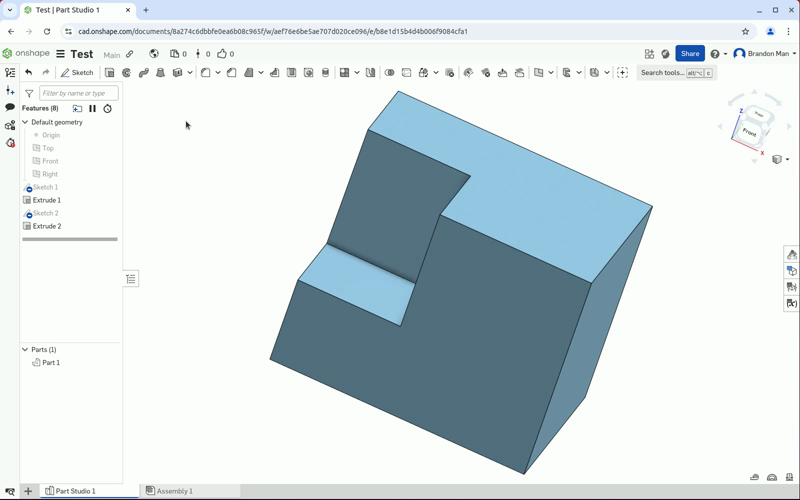
key(left, 2)
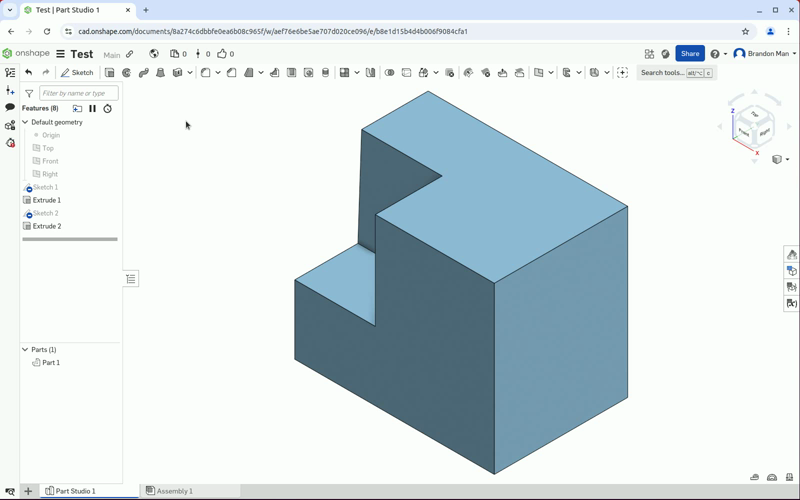
mouse_move(73, 189)
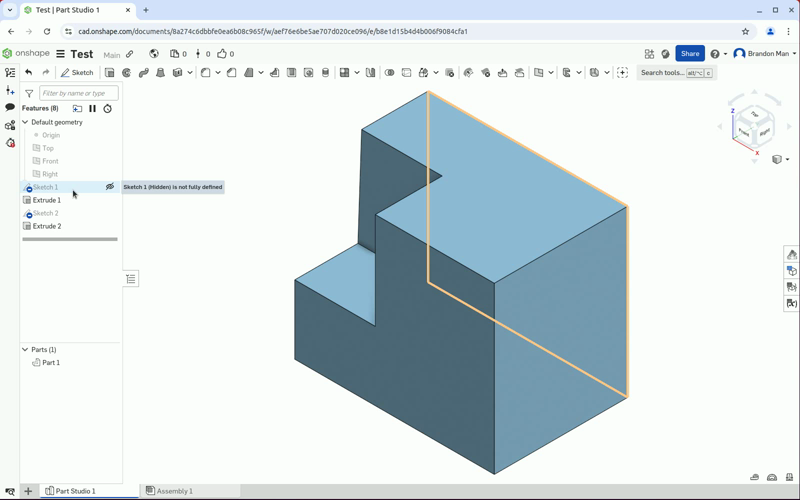
click(73, 189)